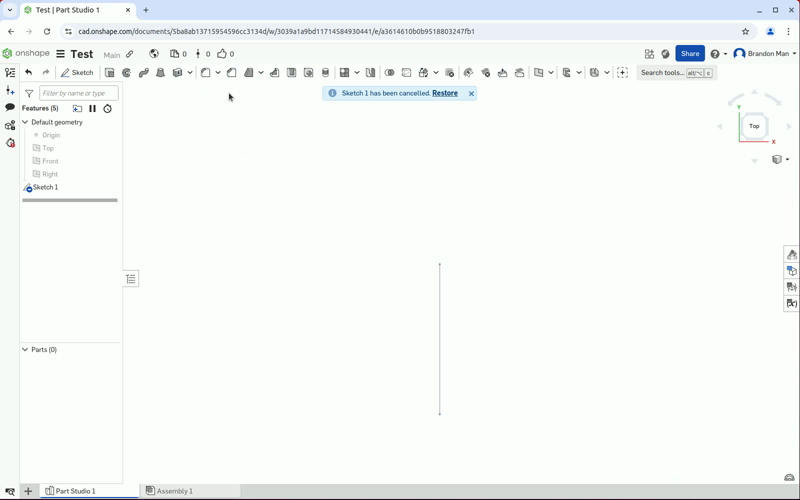
key(shift+h)
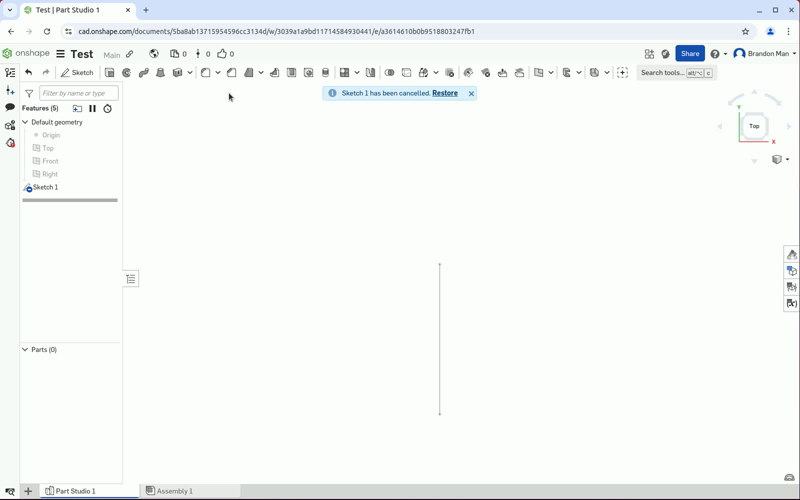
key(shift+s)
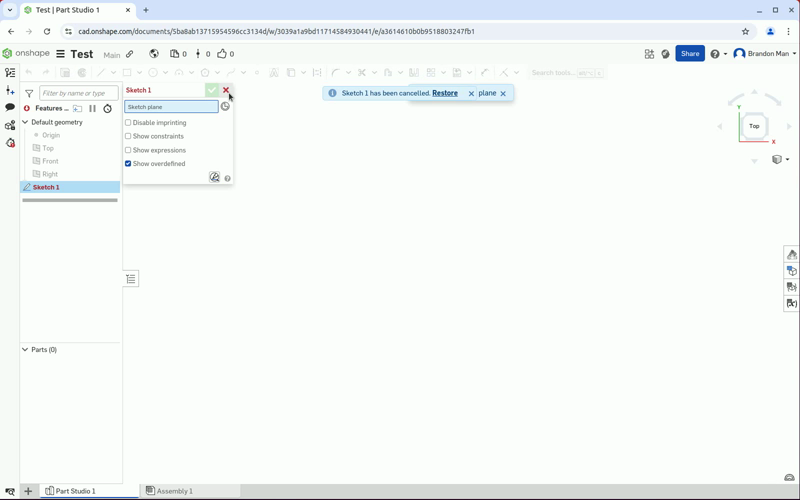
mouse_move(73, 150)
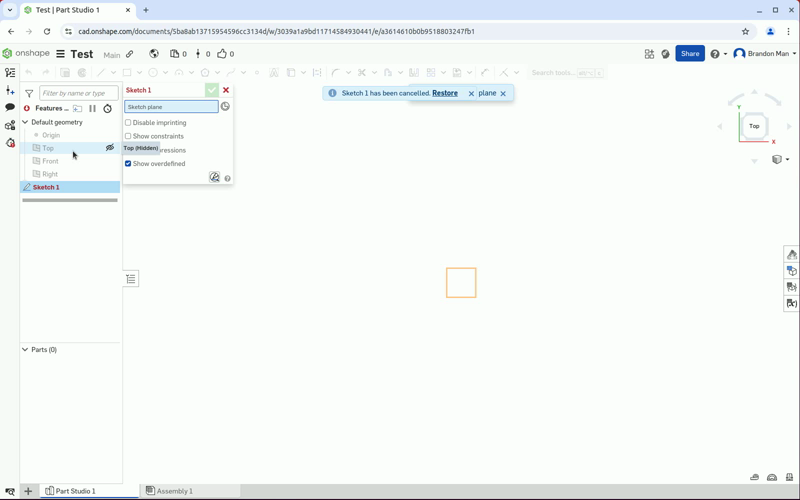
click(73, 150)
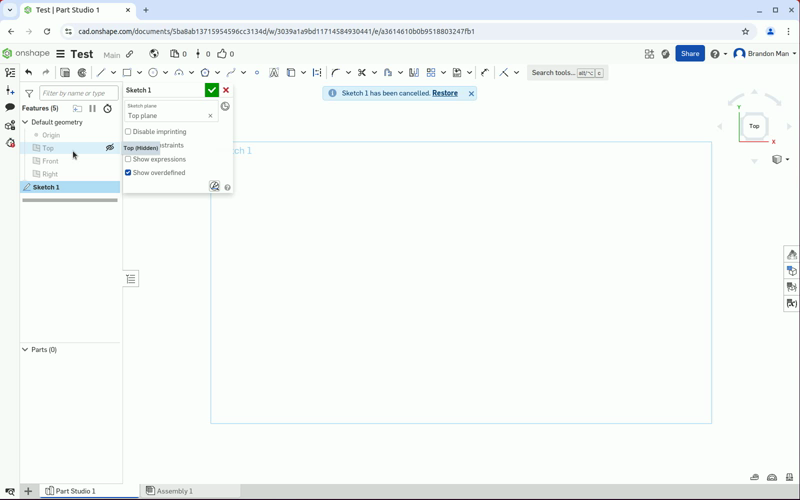
mouse_move(73, 352)
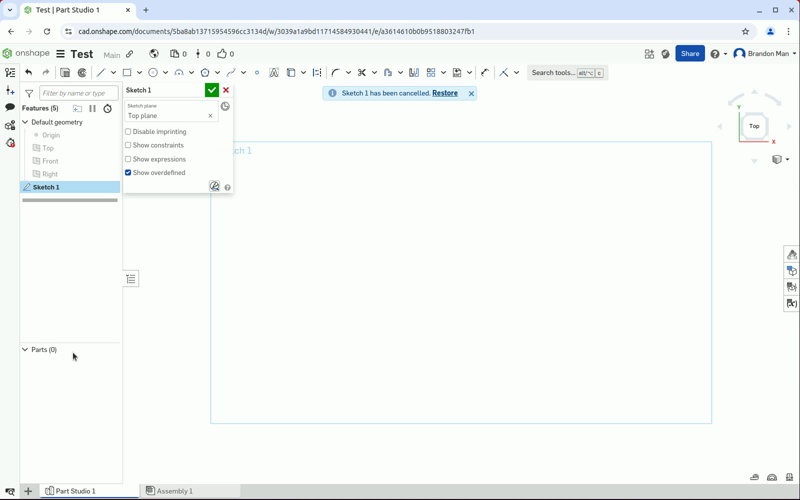
key(y)
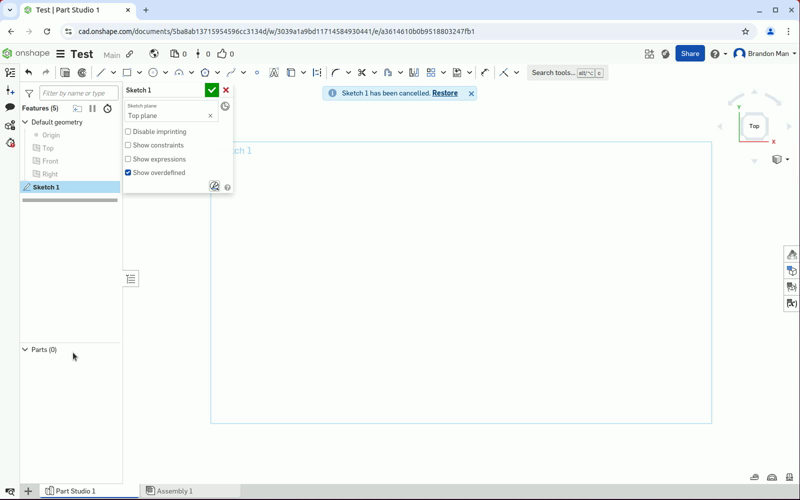
key(l)
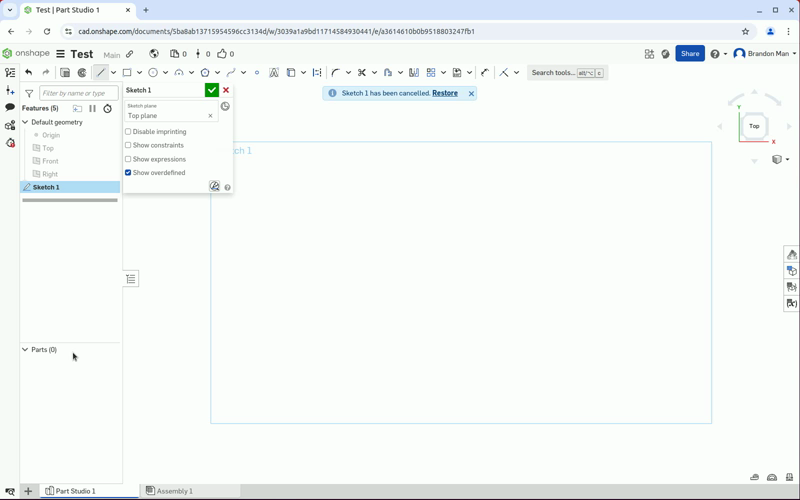
key_down(shift)
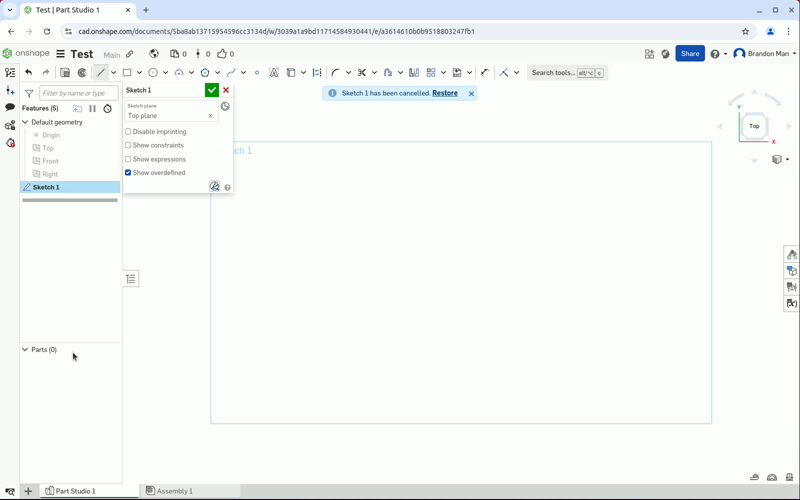
mouse_move(348, 376)
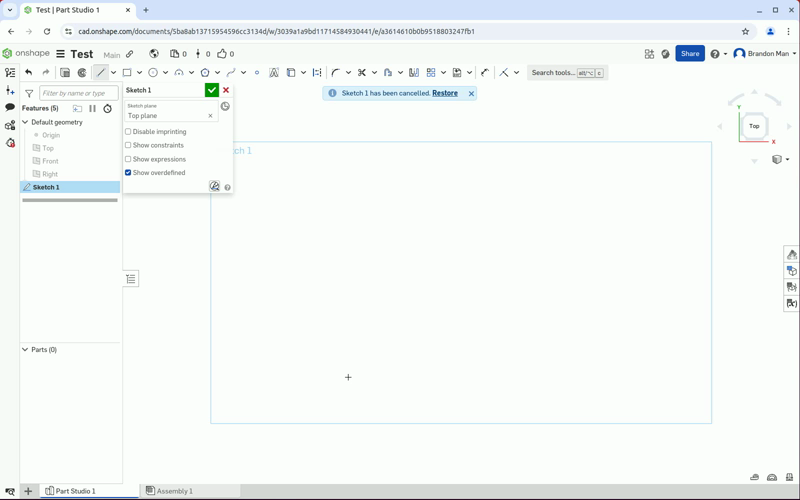
click(348, 376)
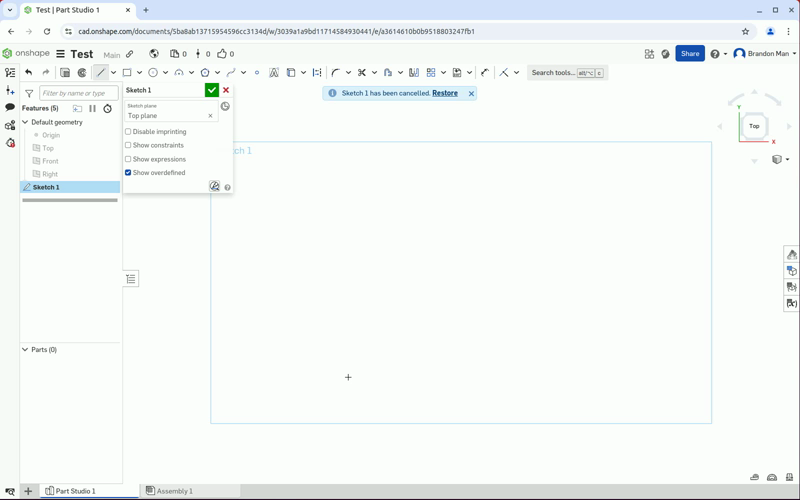
key_up(shift)
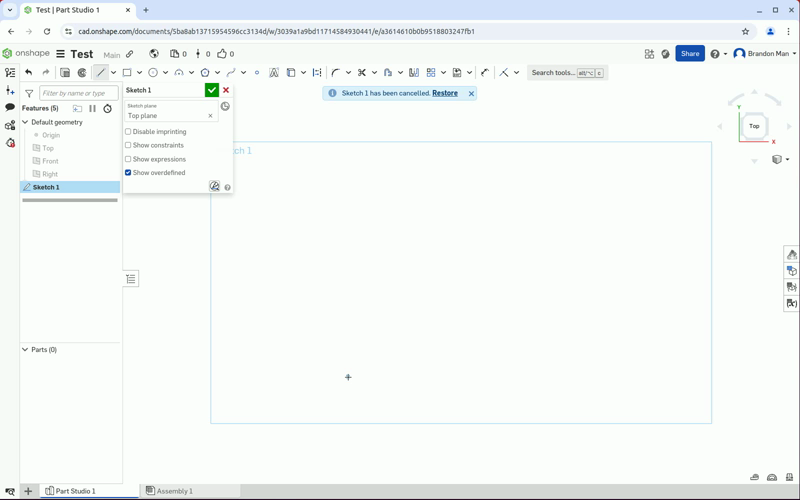
key_down(shift)
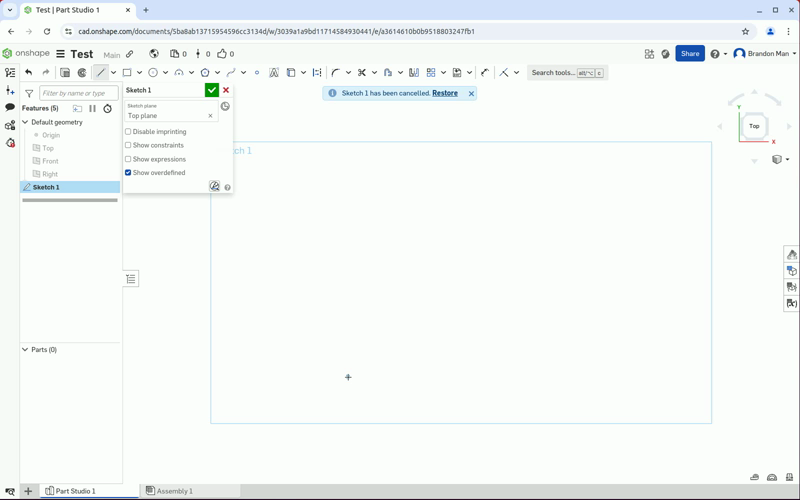
mouse_move(572, 376)
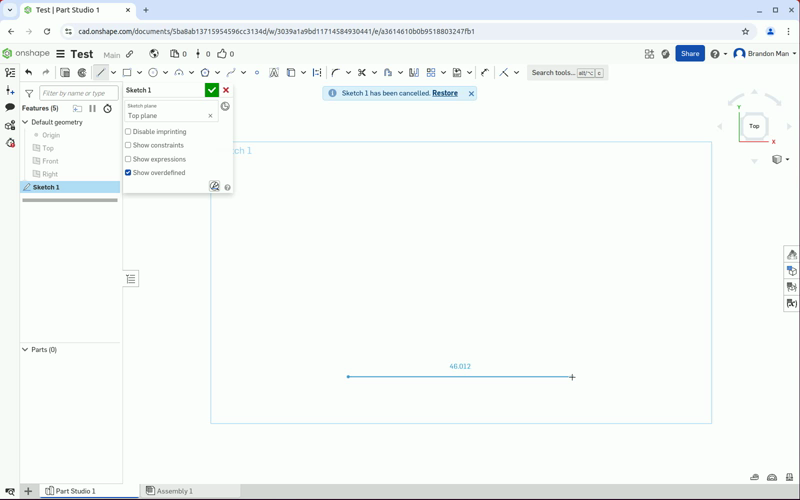
click(572, 376)
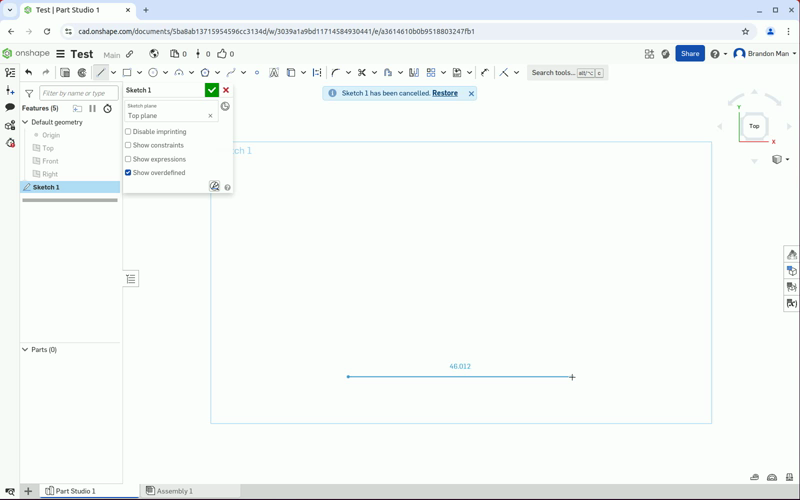
key_up(shift)
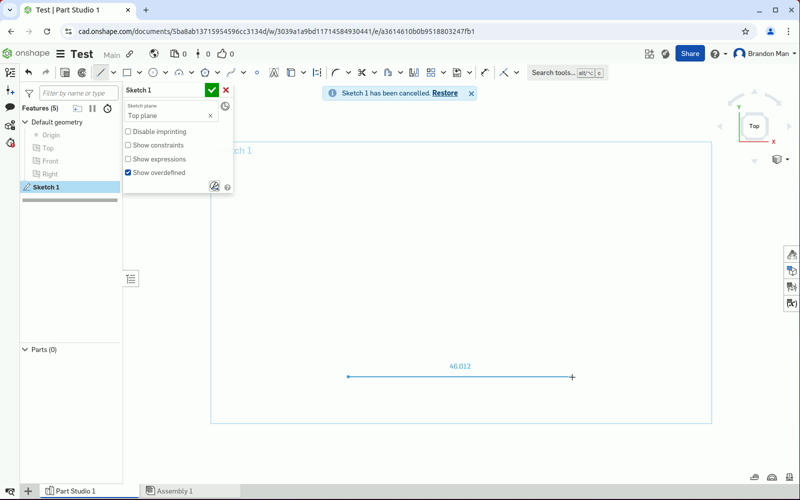
key_down(shift)
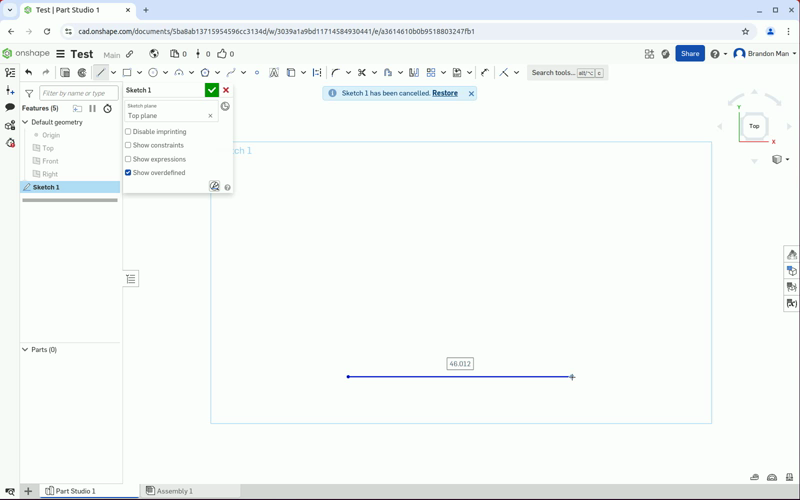
mouse_move(572, 190)
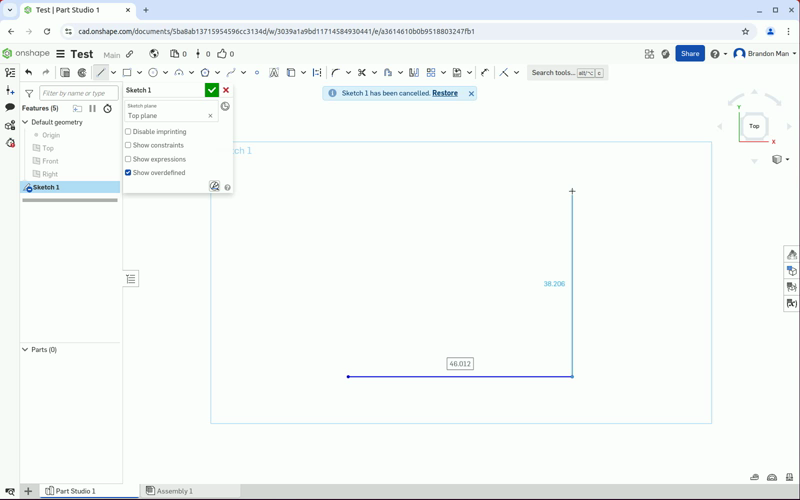
click(572, 190)
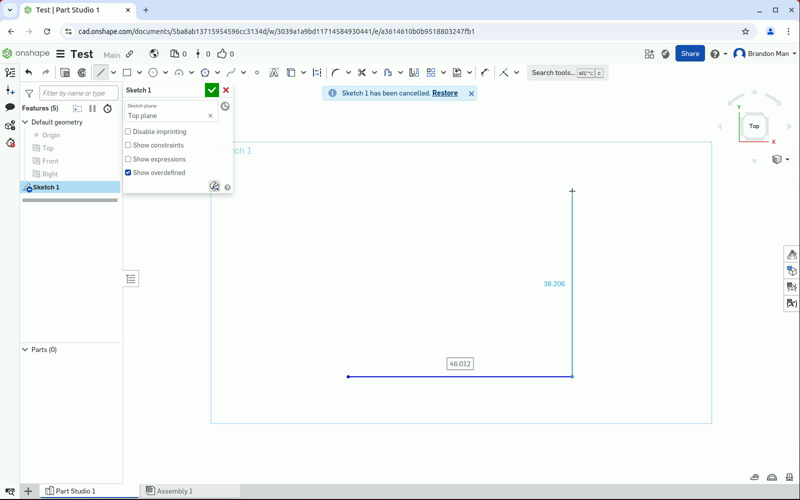
key_up(shift)
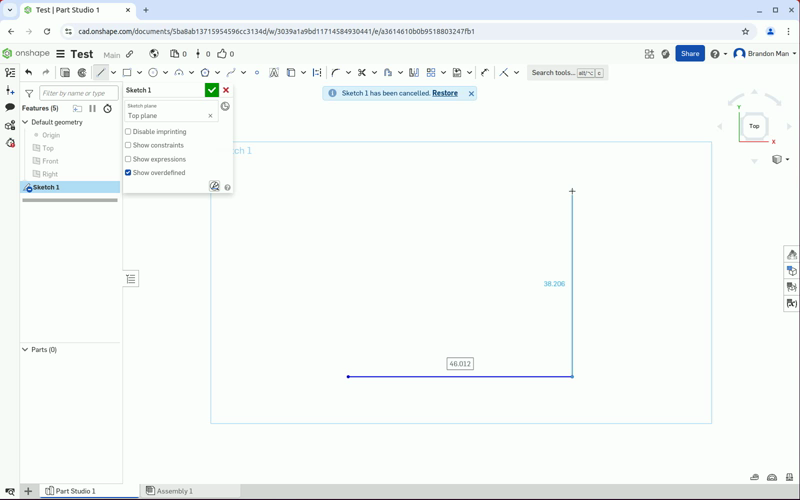
key_down(shift)
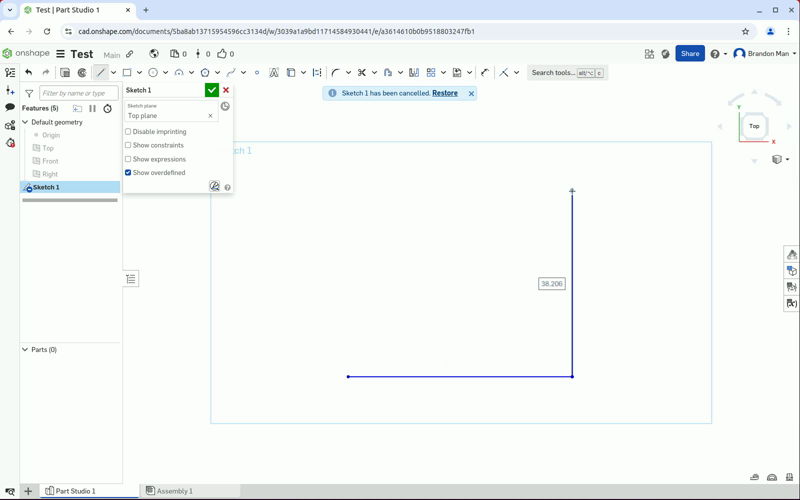
mouse_move(348, 190)
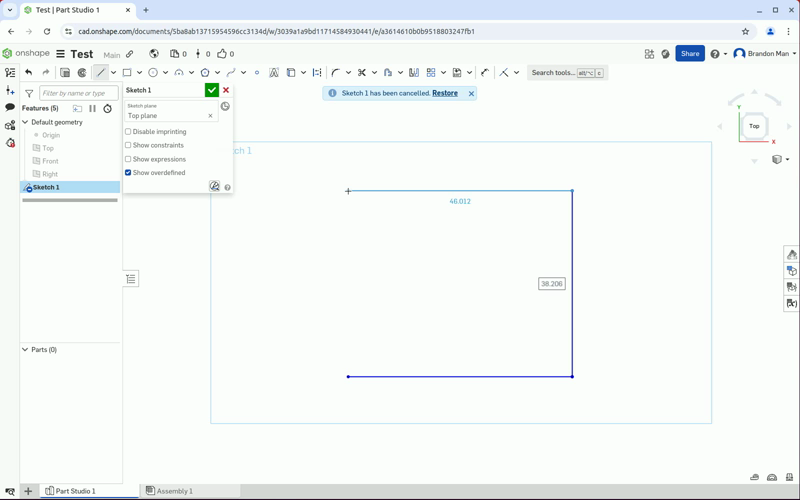
click(348, 190)
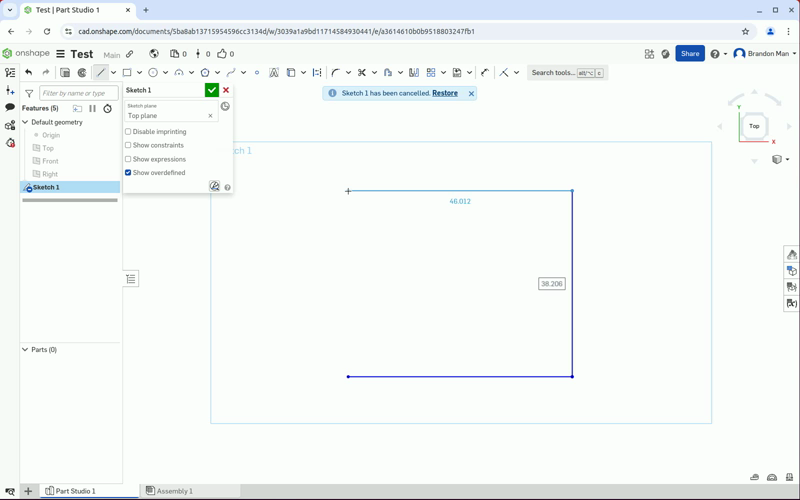
key_up(shift)
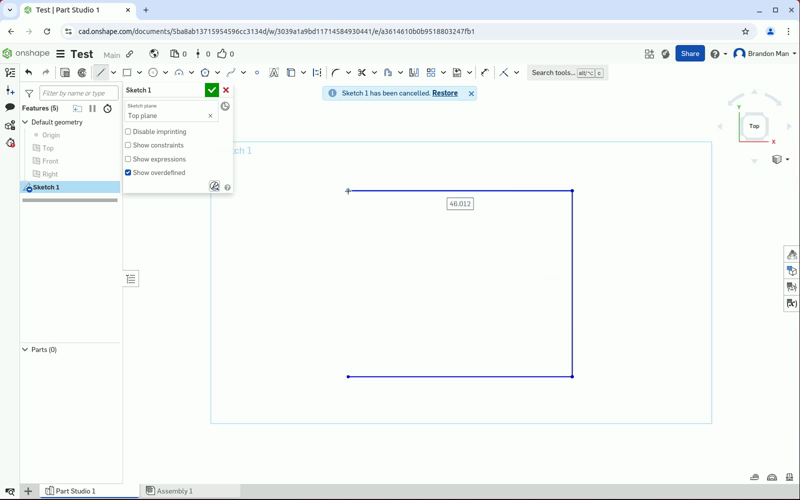
key_down(shift)
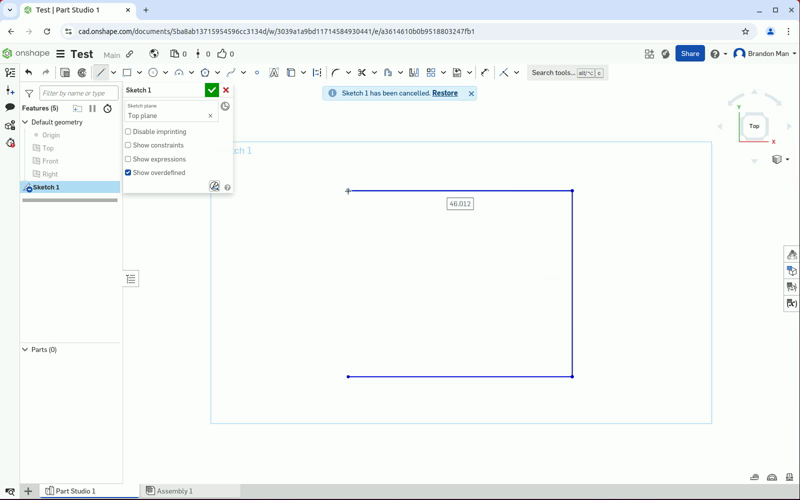
mouse_move(348, 376)
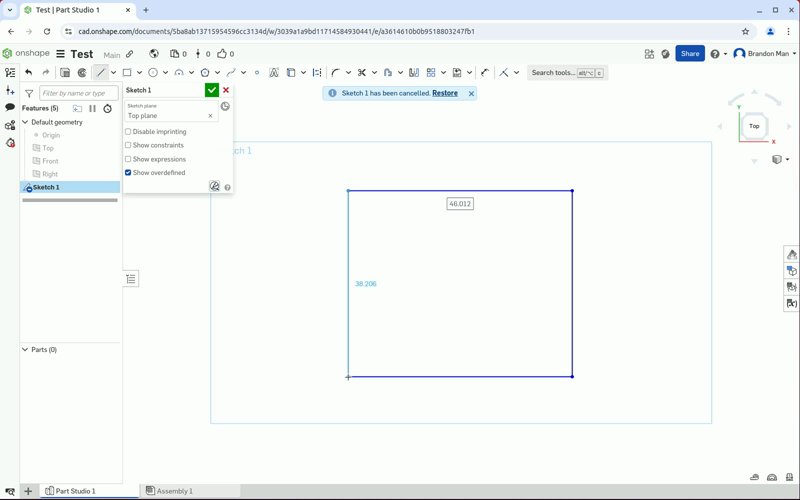
key_up(shift)
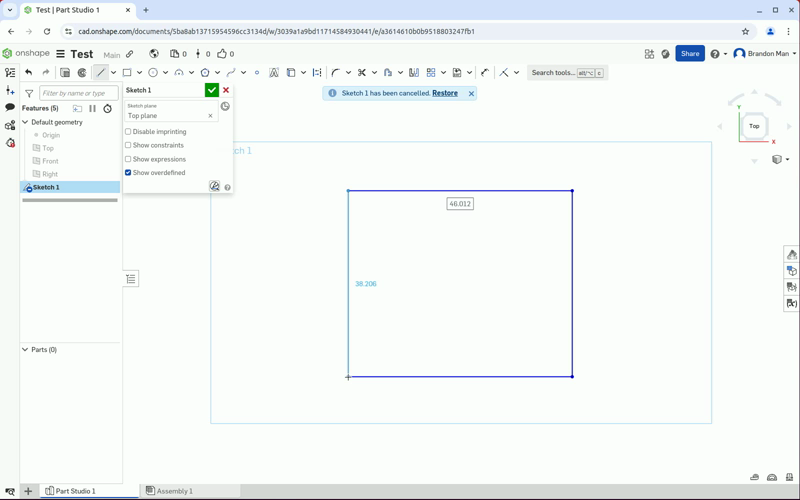
click(348, 376)
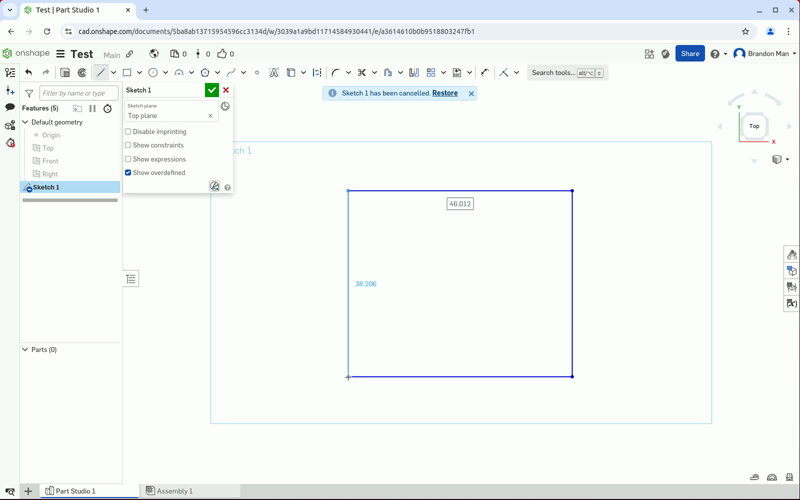
key(esc)
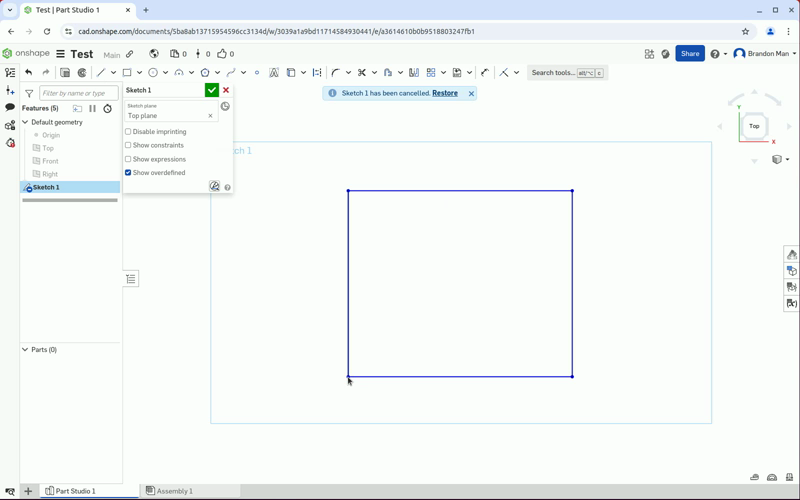
mouse_move(425, 302)
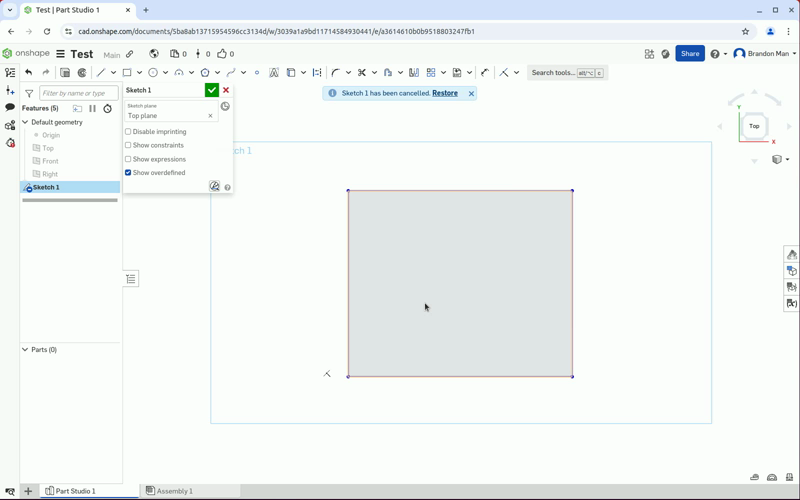
click(425, 302)
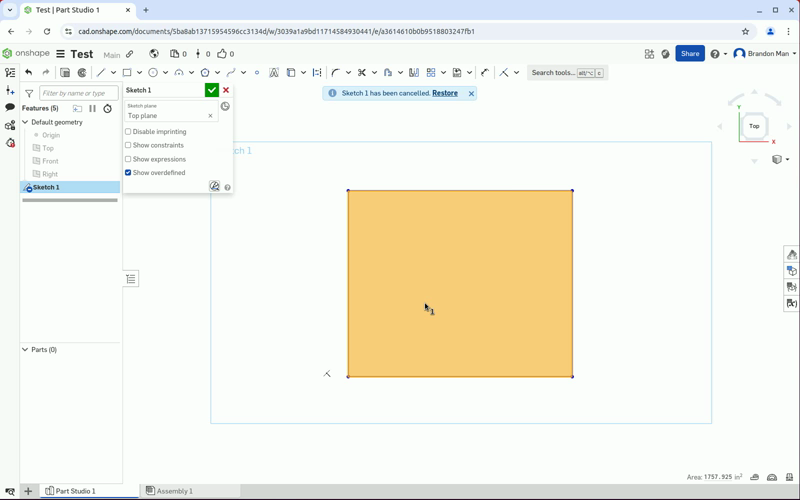
mouse_move(73, 352)
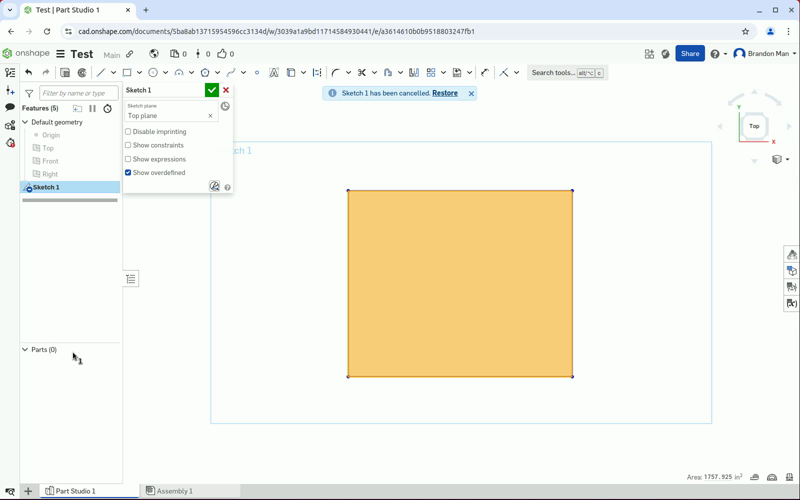
key(shift+y)
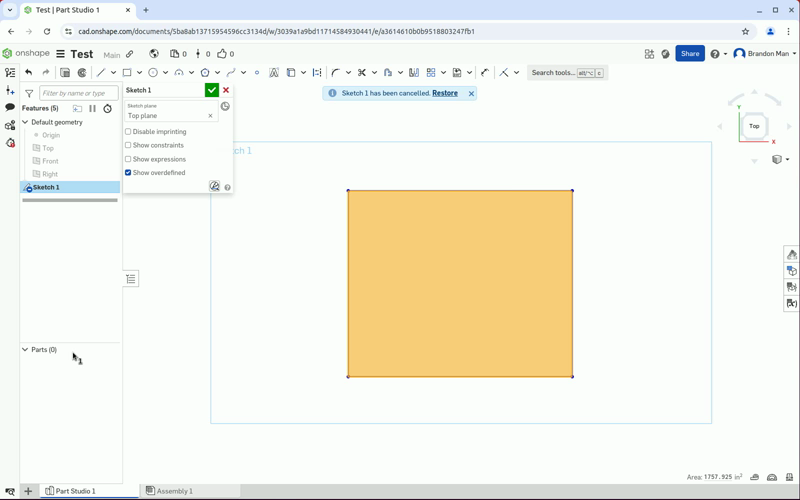
key(shift+e)
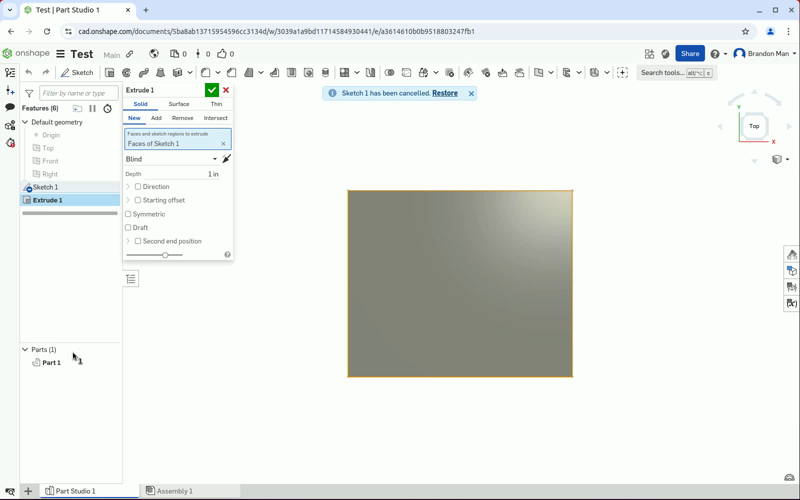
mouse_move(143, 106)
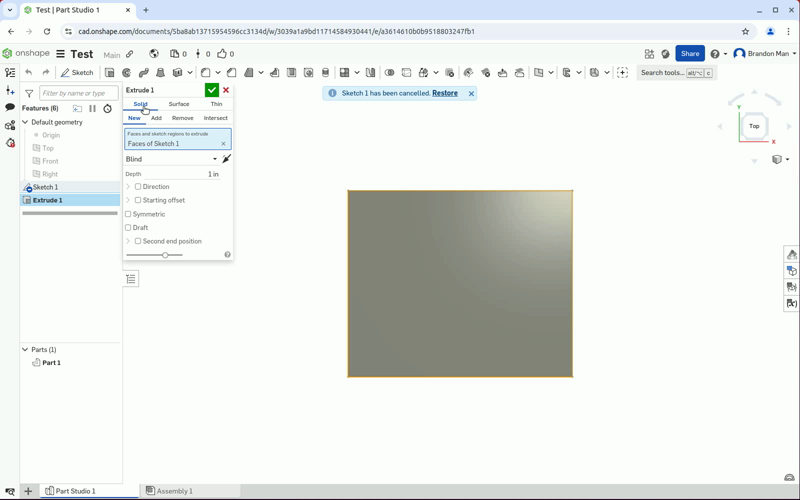
click(143, 106)
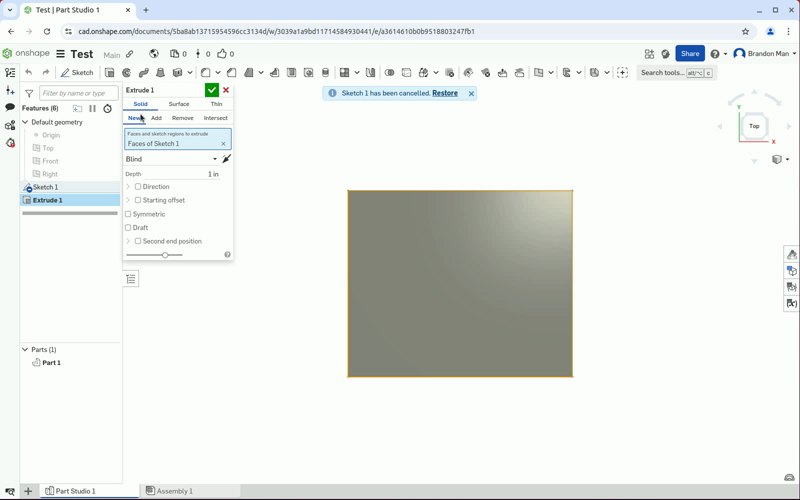
mouse_move(137, 120)
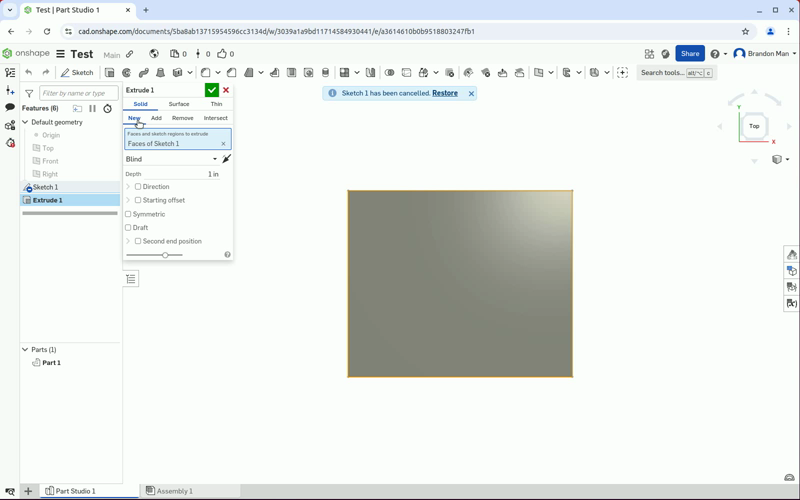
click(137, 120)
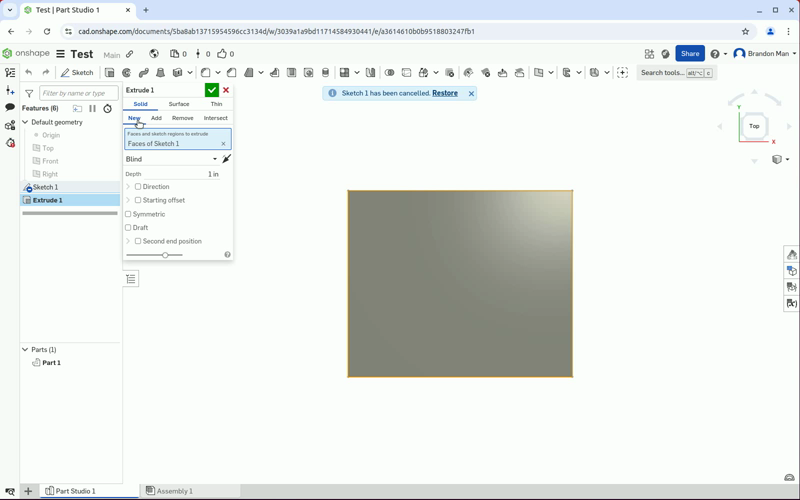
key(tab, 4)
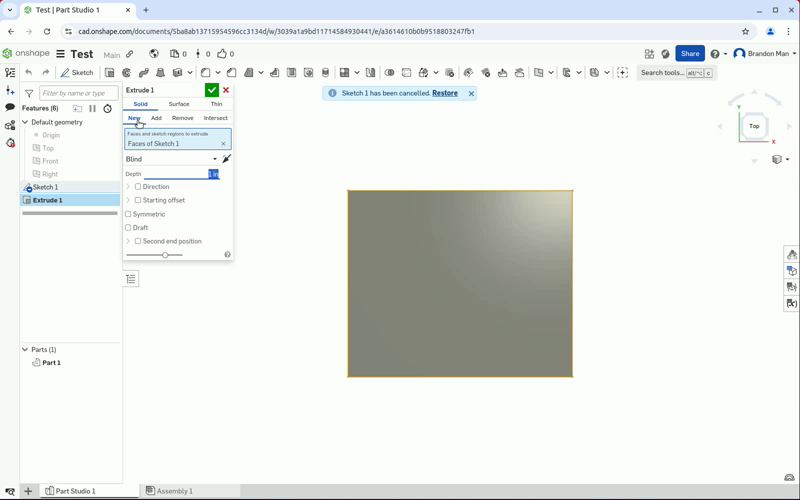
text(-3.129)
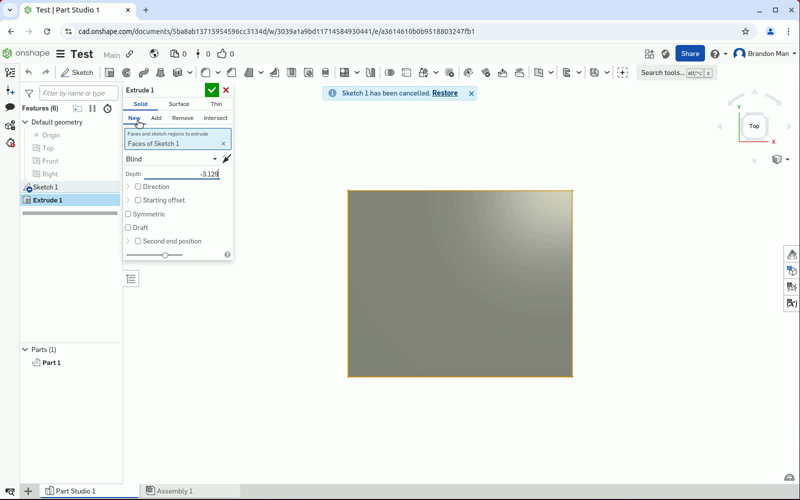
key(enter)
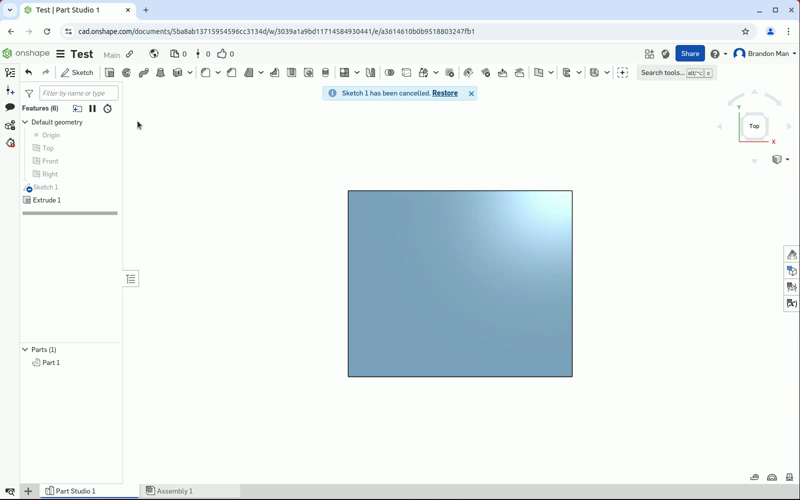
key(shift+h)
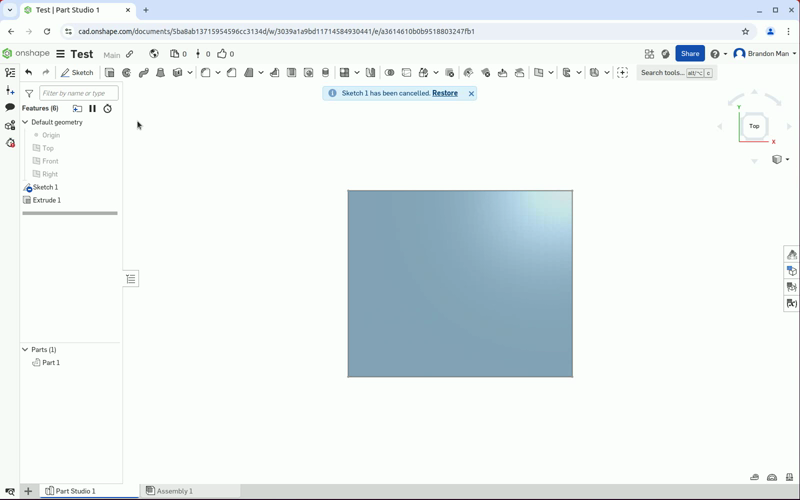
key(shift+h)
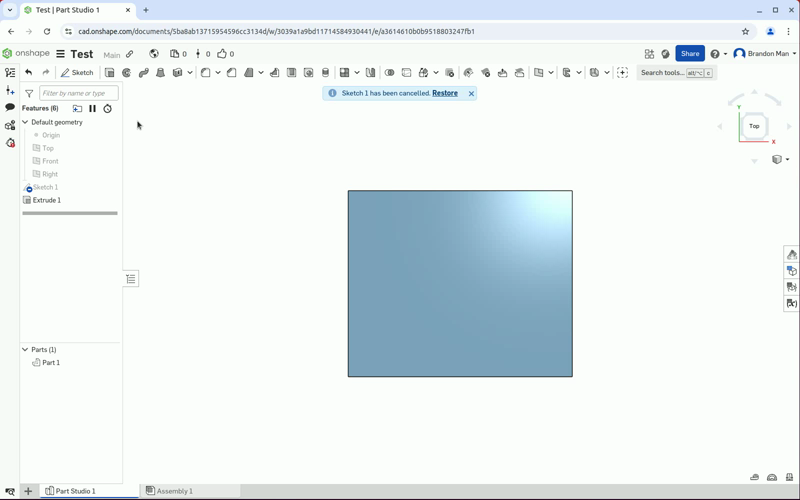
mouse_move(73, 189)
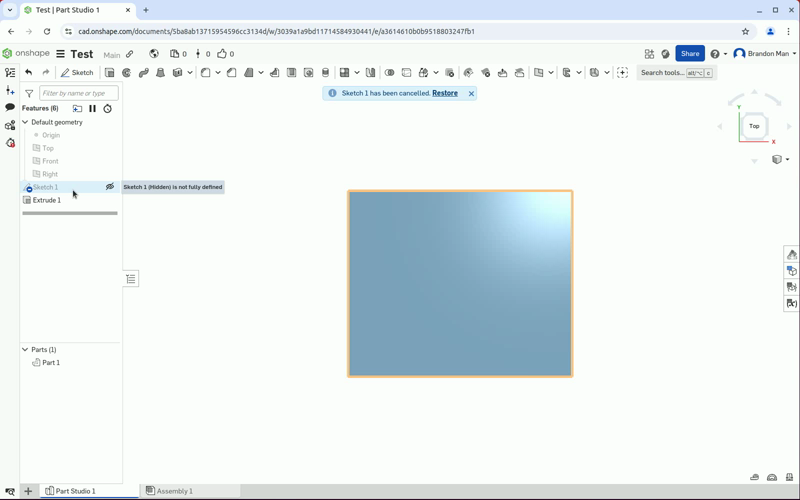
click(73, 189)
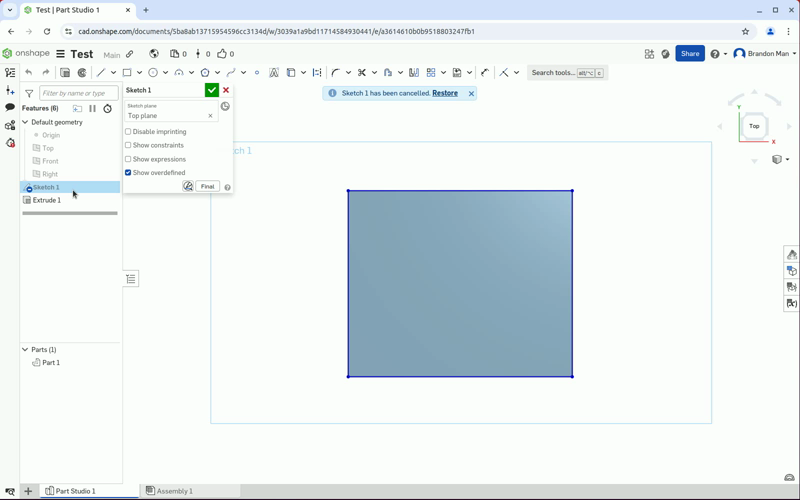
mouse_move(229, 92)
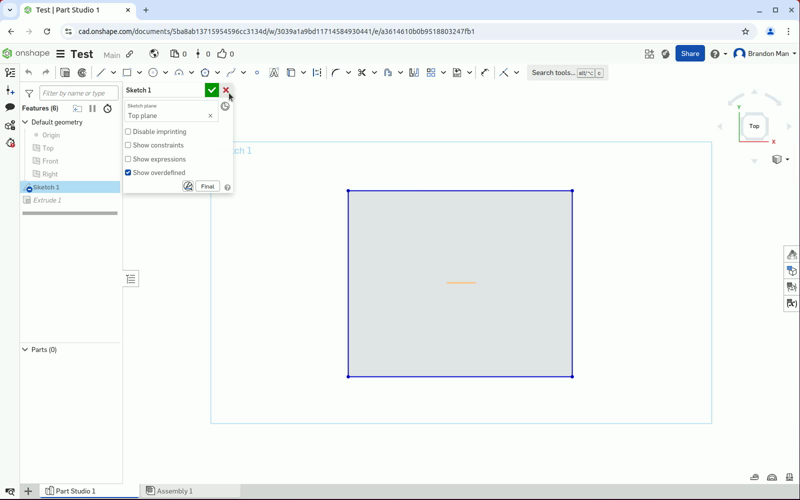
click(229, 92)
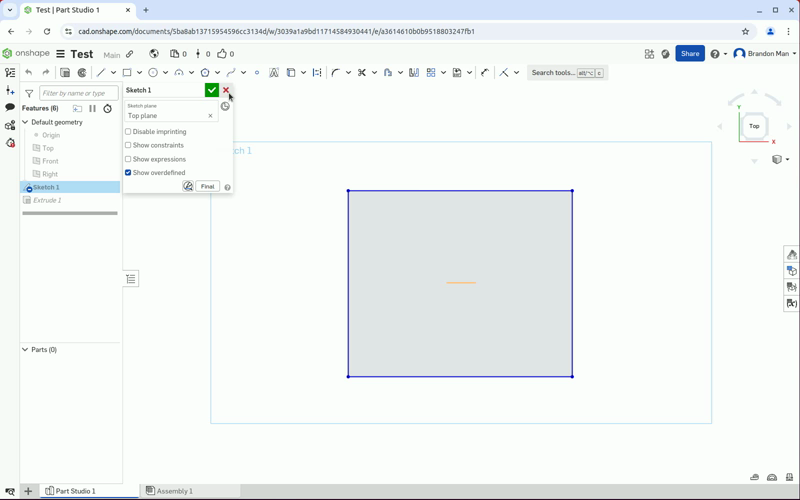
key(shift+s)
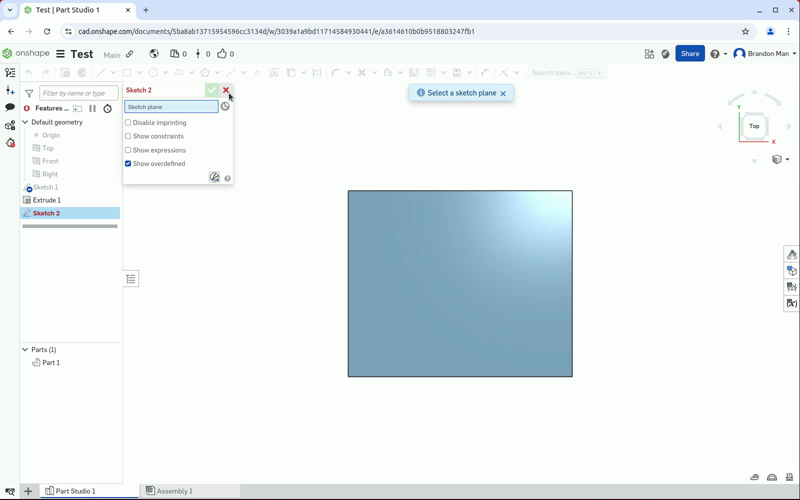
mouse_move(73, 150)
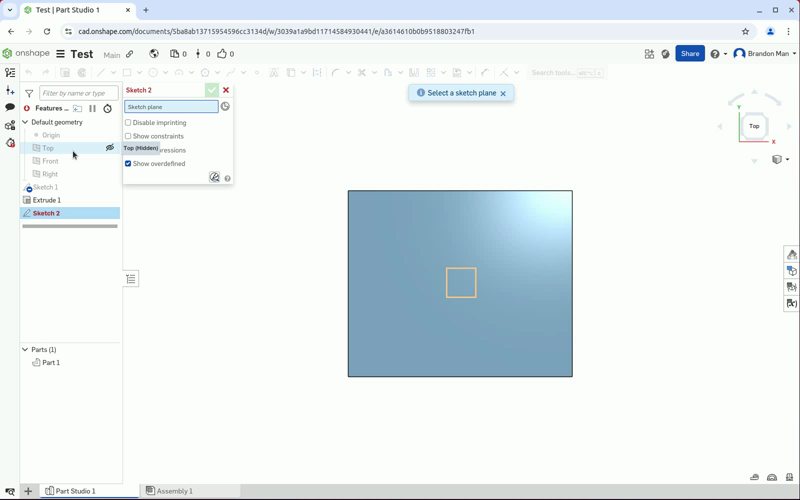
click(73, 150)
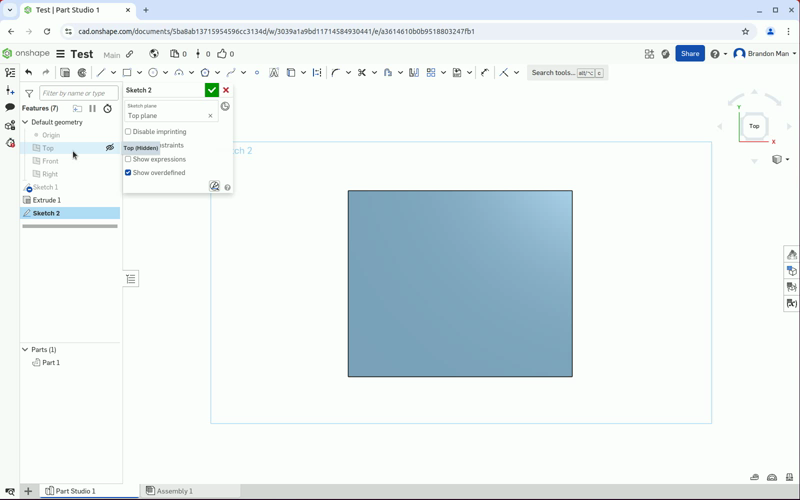
mouse_move(73, 352)
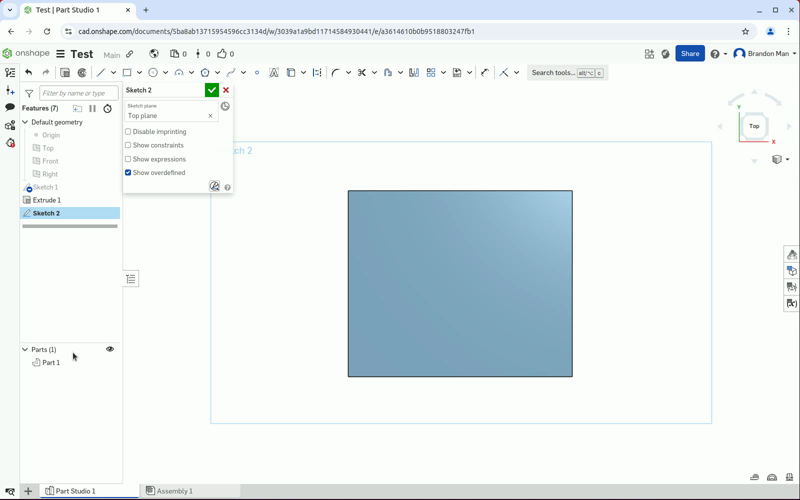
key(y)
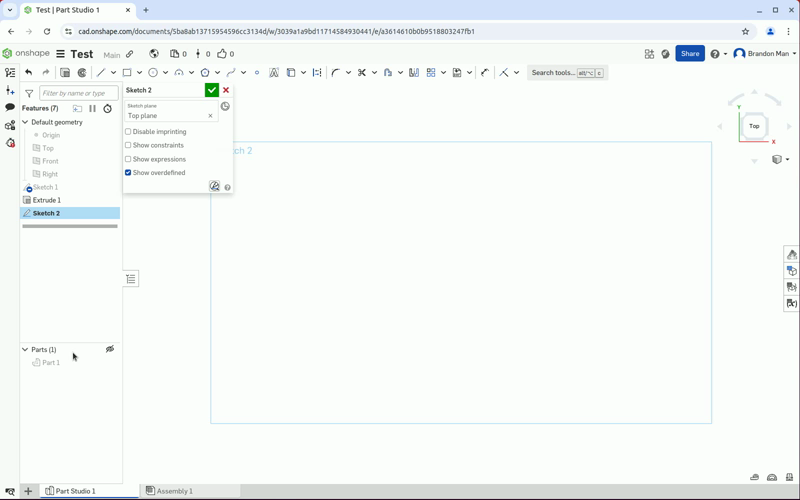
key(c)
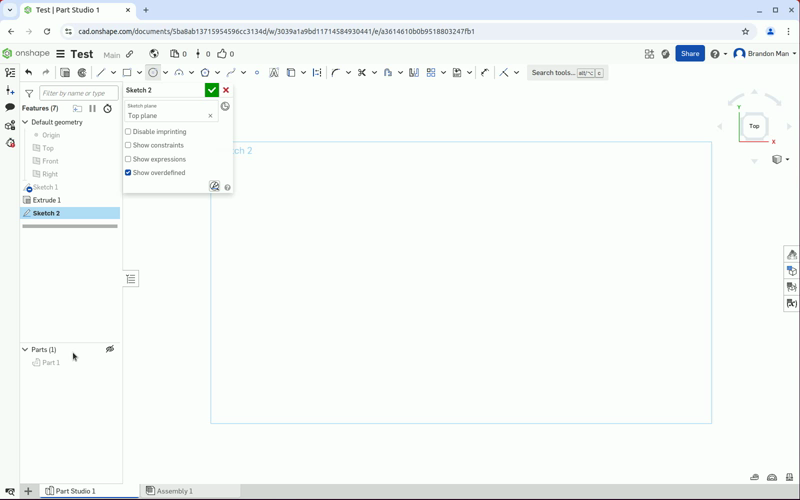
key_down(shift)
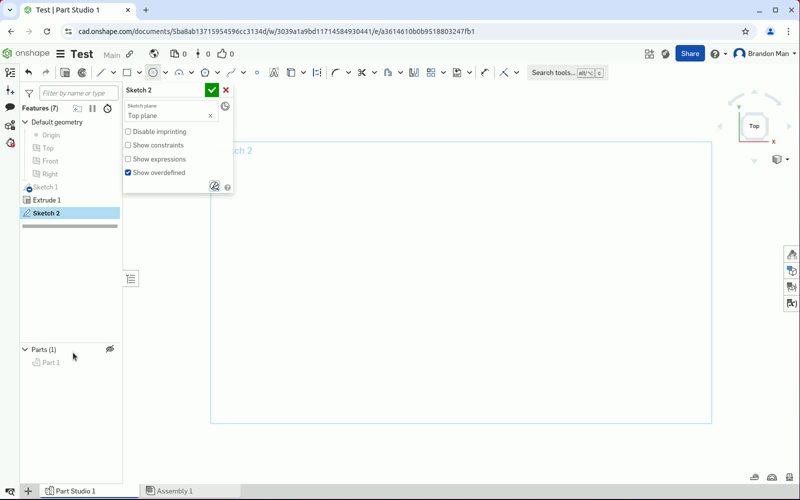
mouse_move(402, 314)
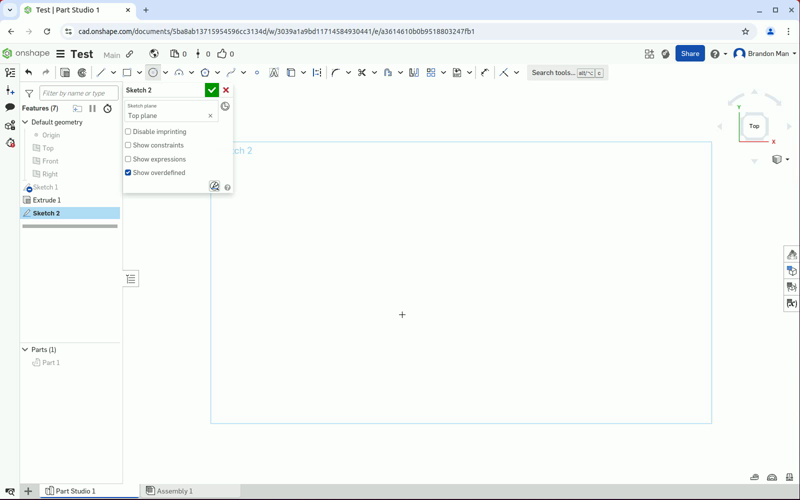
click(402, 314)
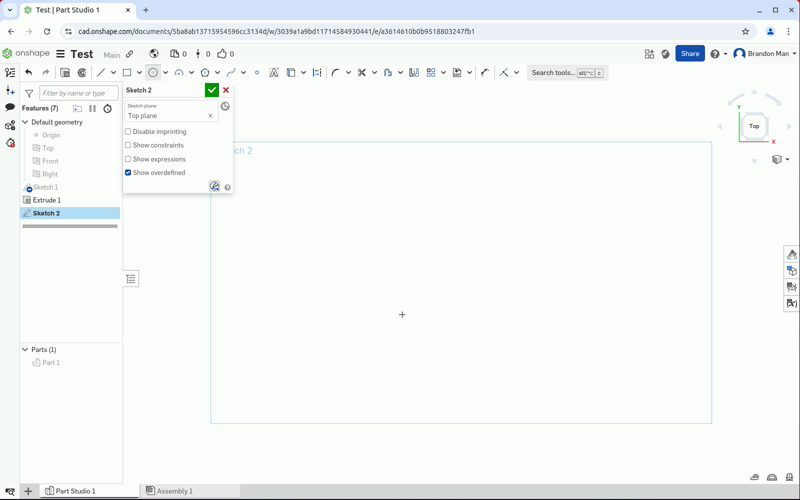
key_up(shift)
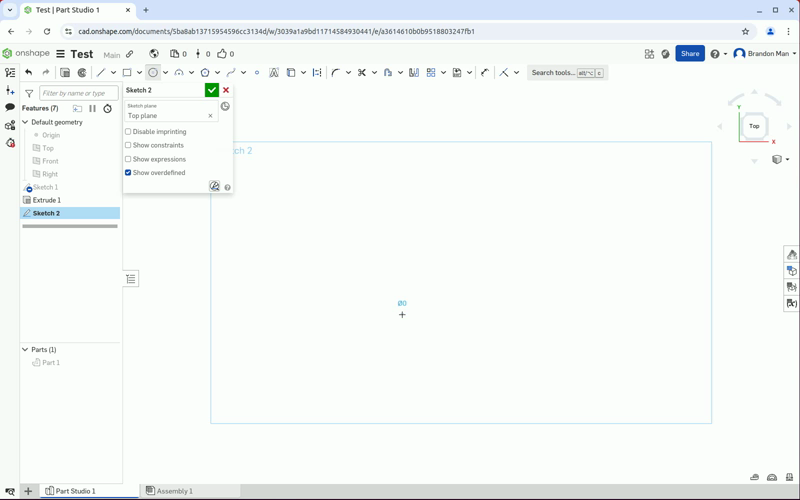
mouse_move(447, 314)
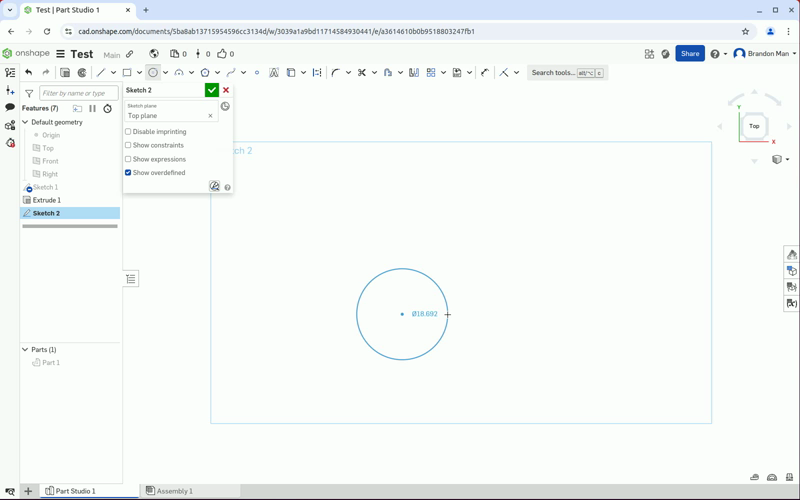
click(447, 314)
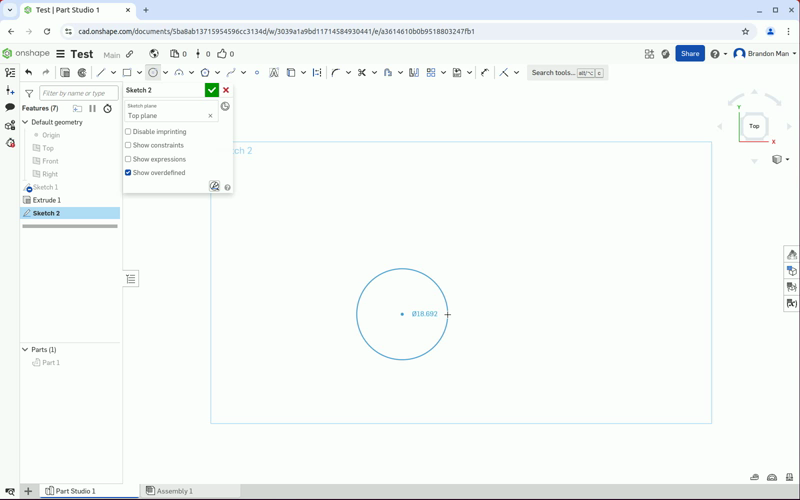
key(esc)
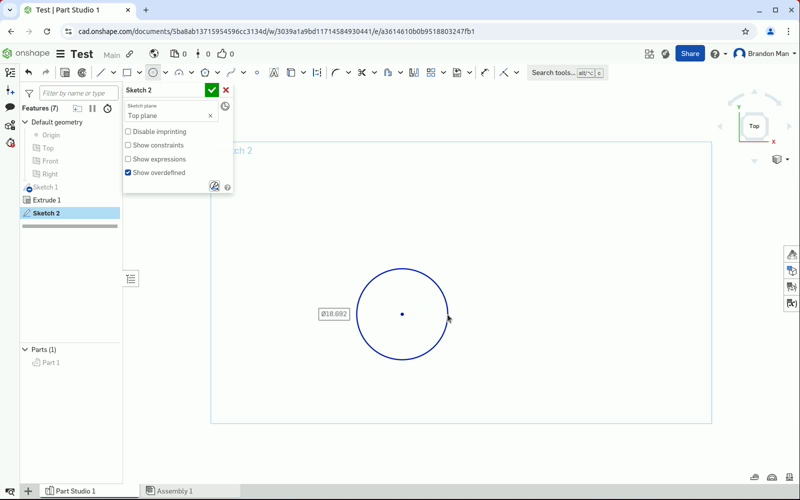
mouse_move(382, 311)
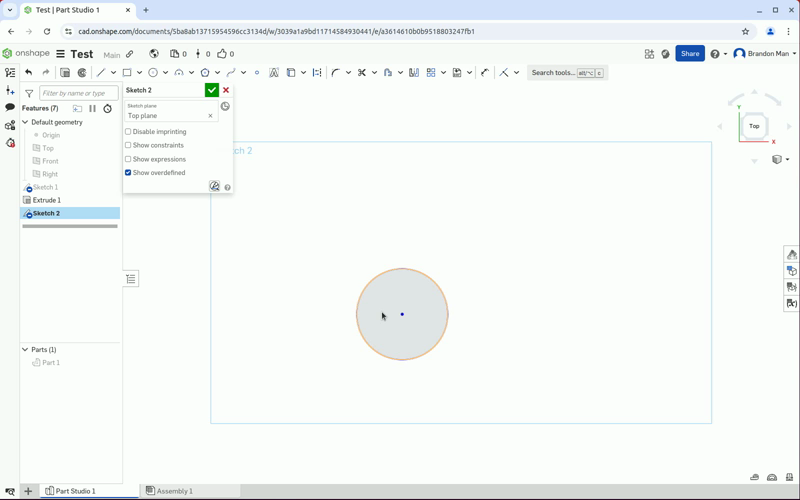
click(382, 311)
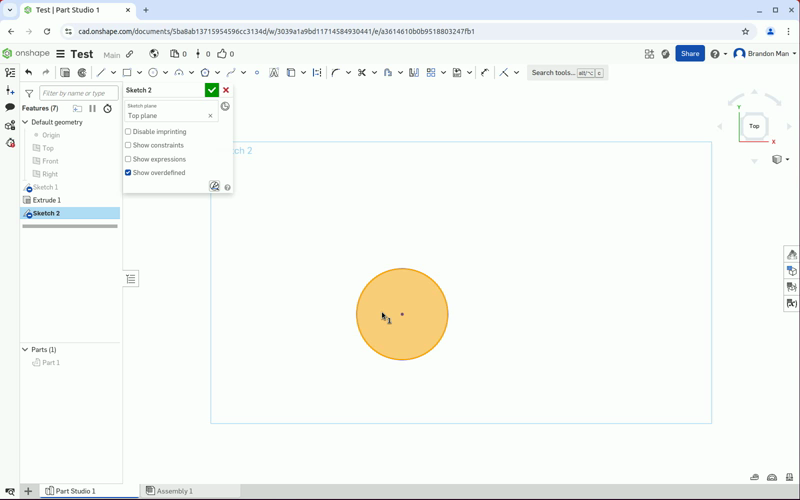
mouse_move(73, 352)
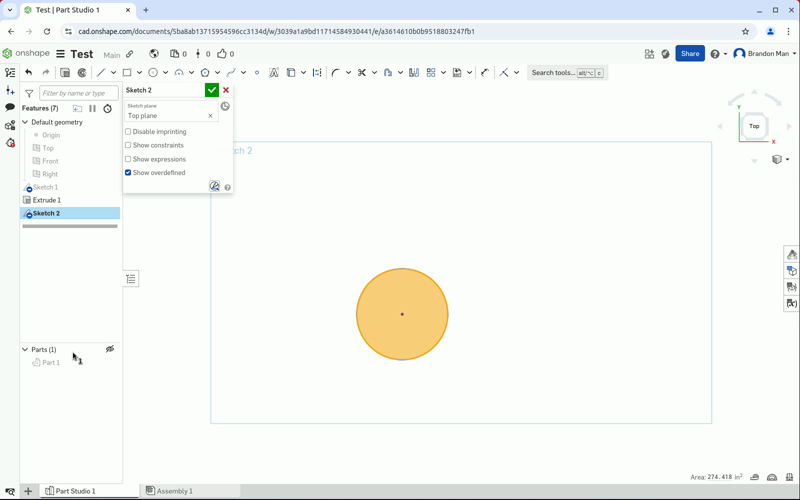
key(shift+y)
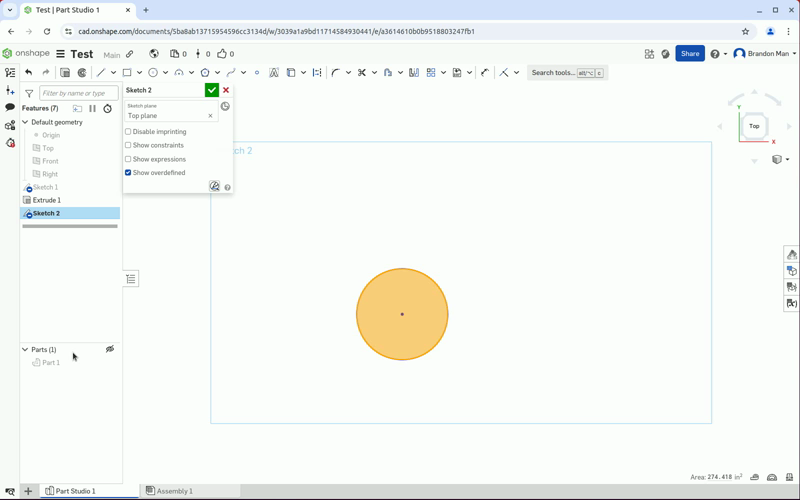
key(shift+e)
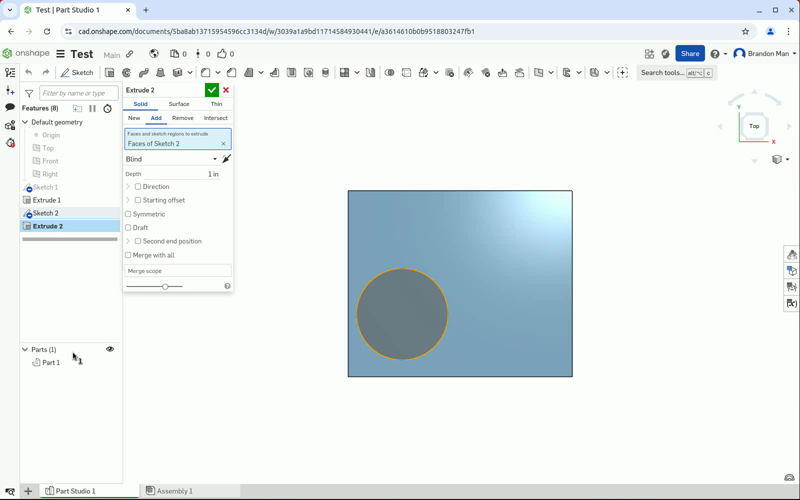
mouse_move(143, 106)
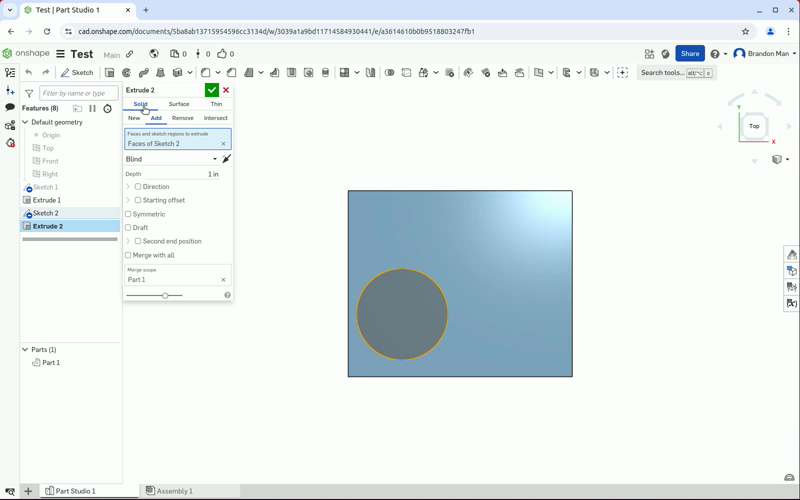
click(143, 106)
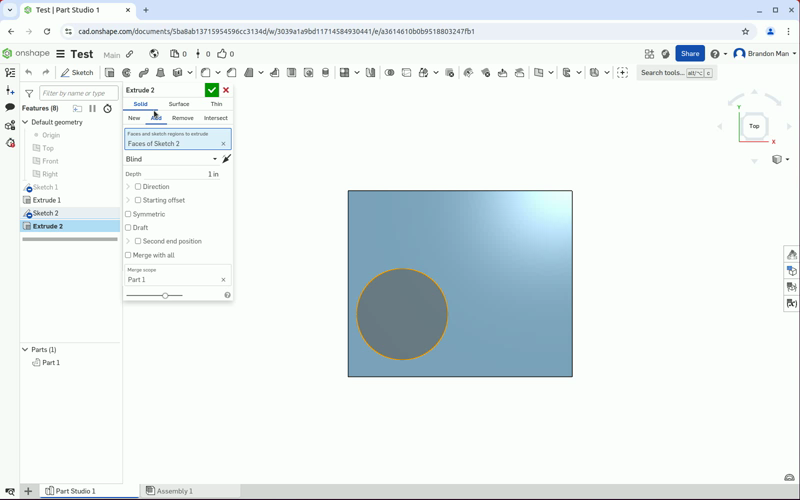
mouse_move(186, 120)
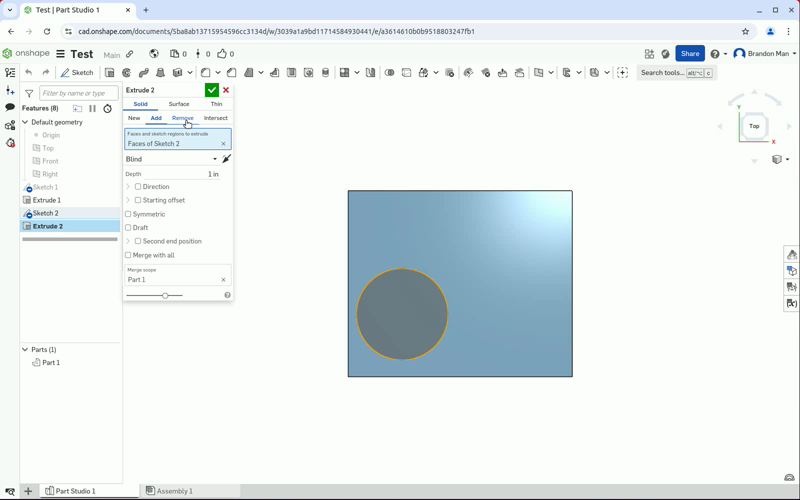
click(186, 120)
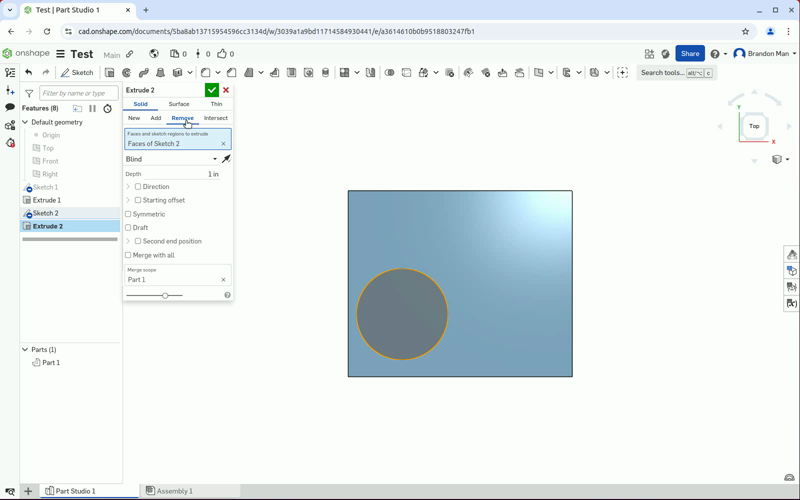
key(tab, 4)
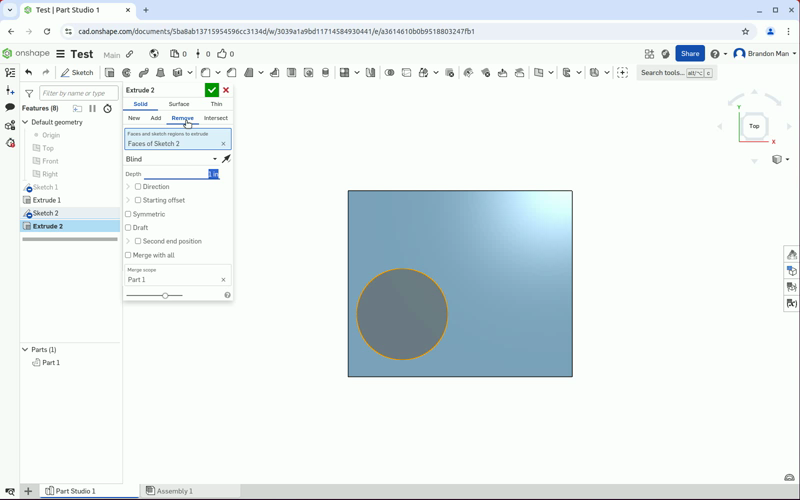
text(2.407)
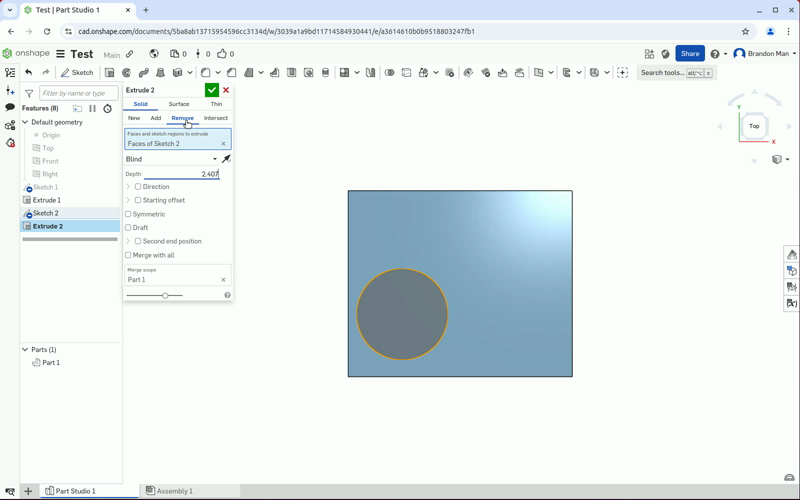
key(tab, 6)
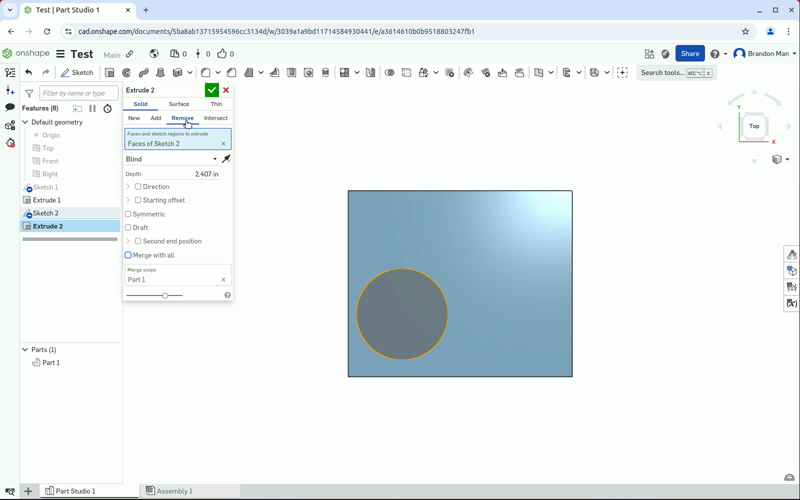
key(space)
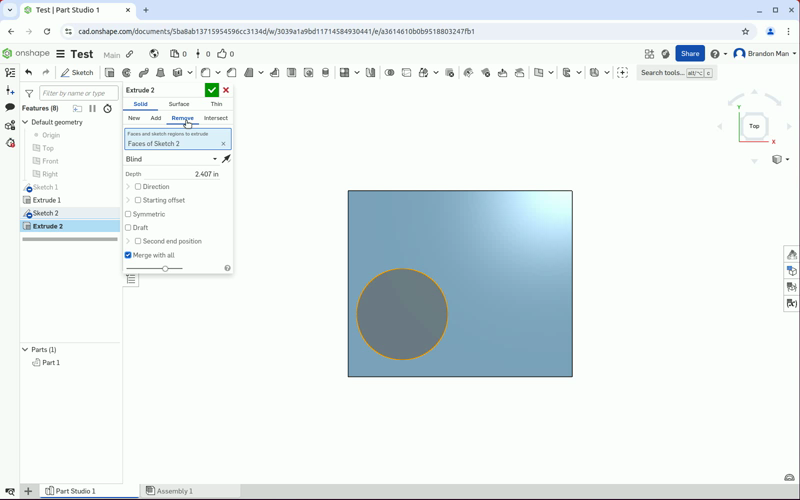
key(enter)
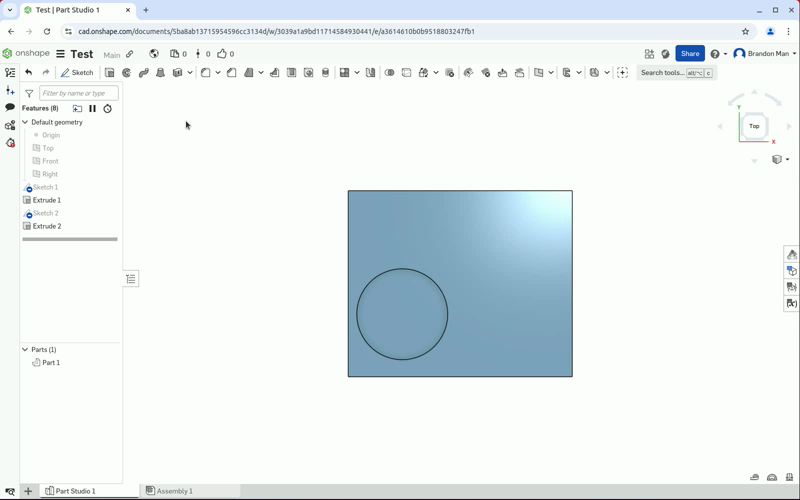
key(shift+h)
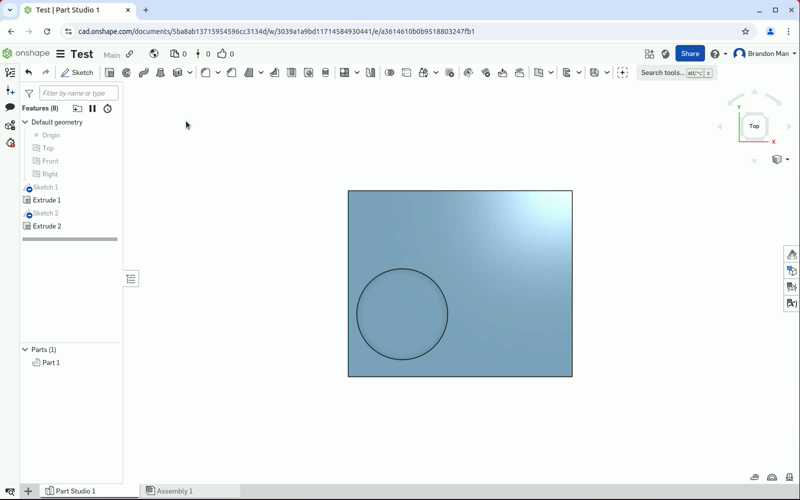
key(shift+h)
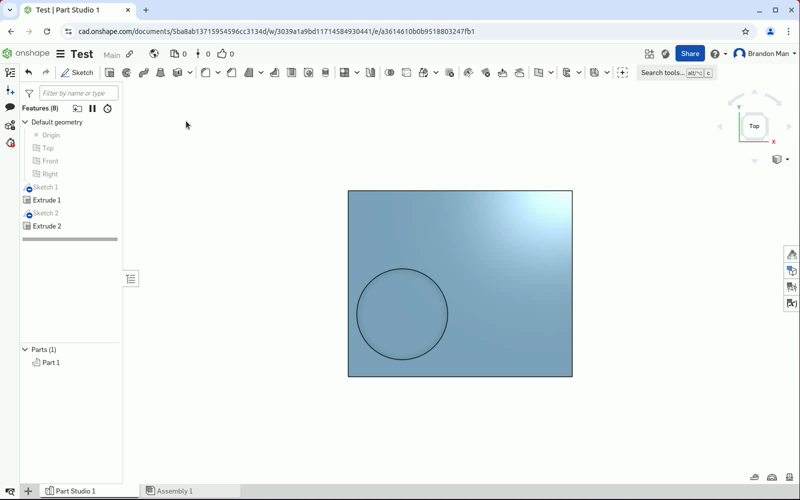
mouse_move(73, 189)
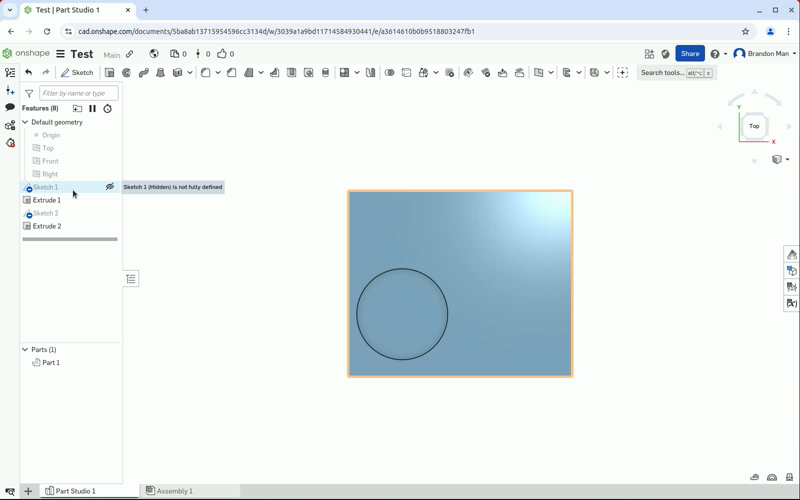
click(73, 189)
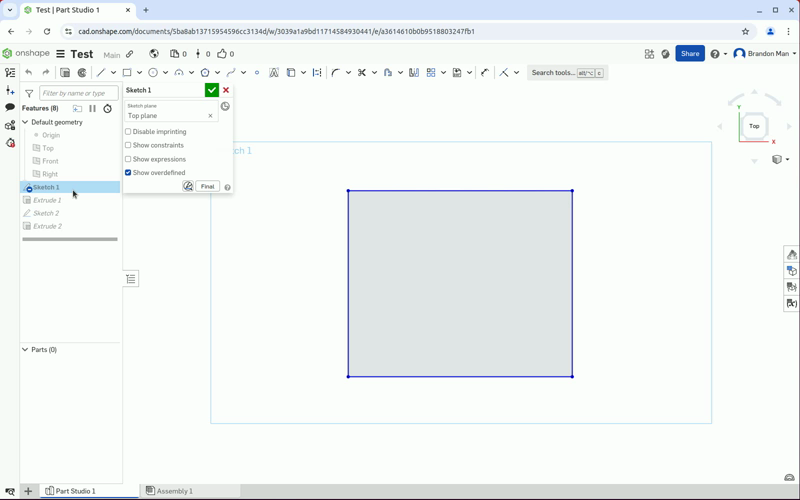
mouse_move(229, 92)
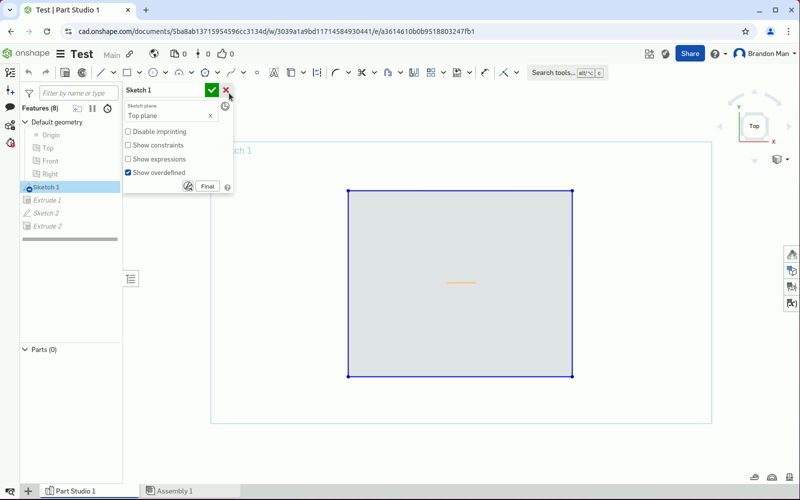
click(229, 92)
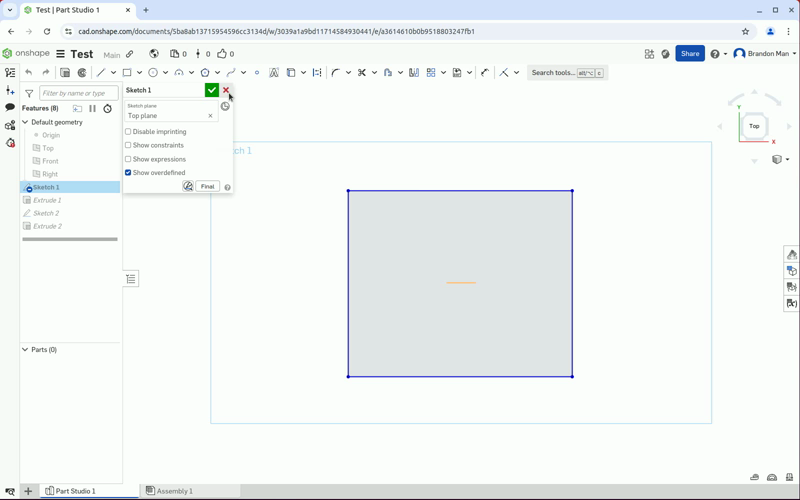
key(shift+s)
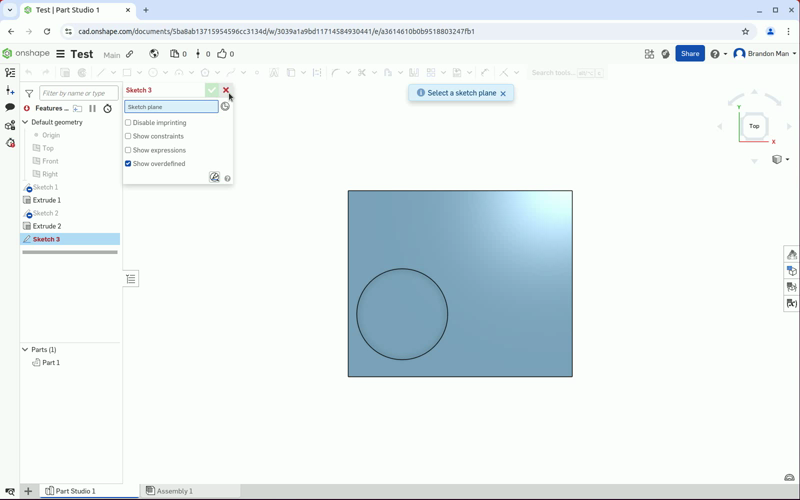
mouse_move(73, 150)
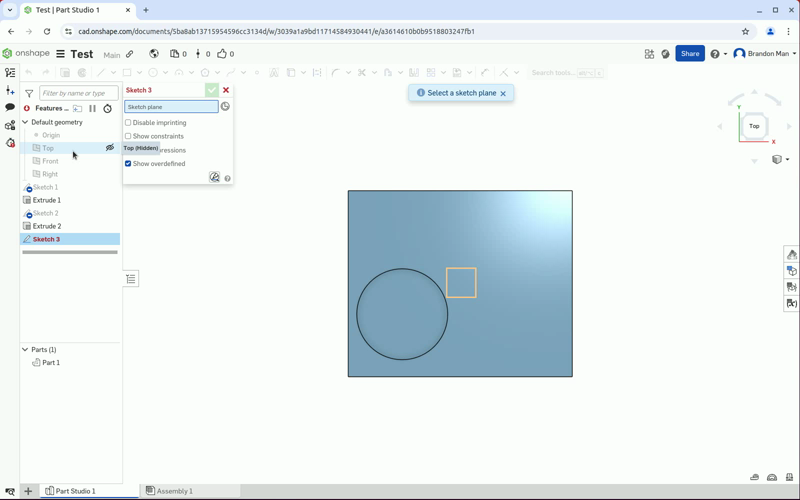
click(73, 150)
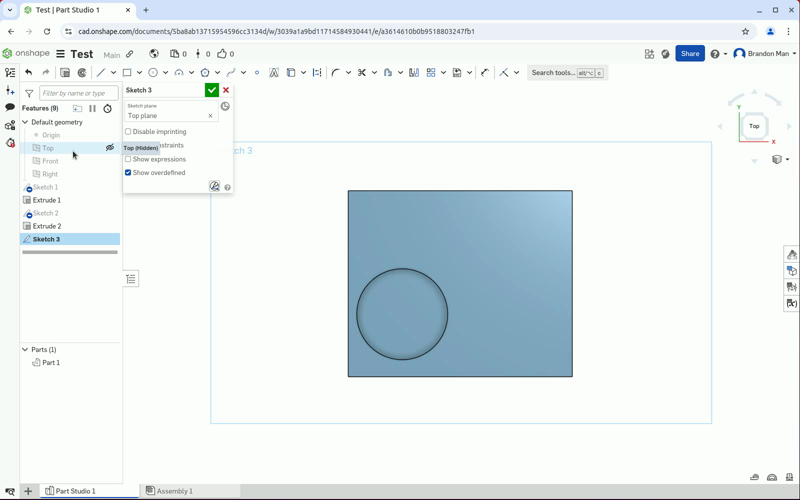
mouse_move(73, 352)
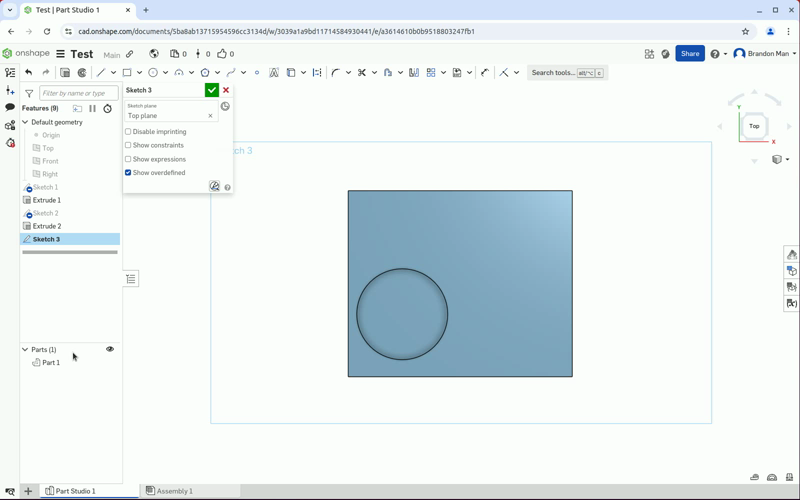
key(y)
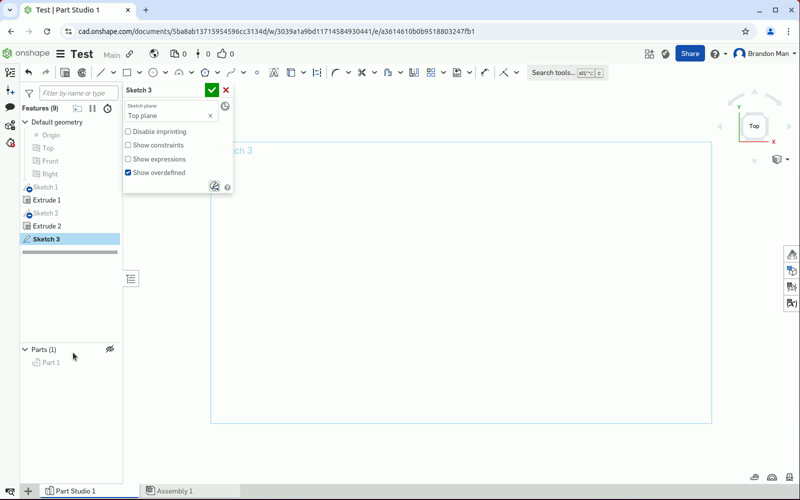
key(c)
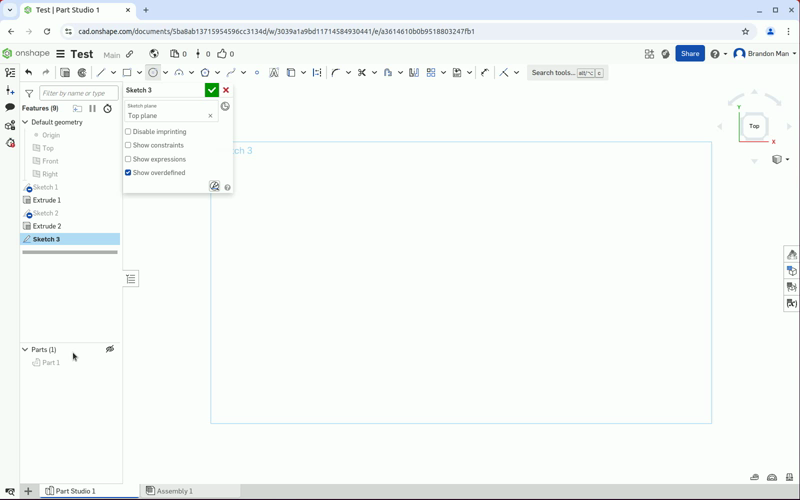
key_down(shift)
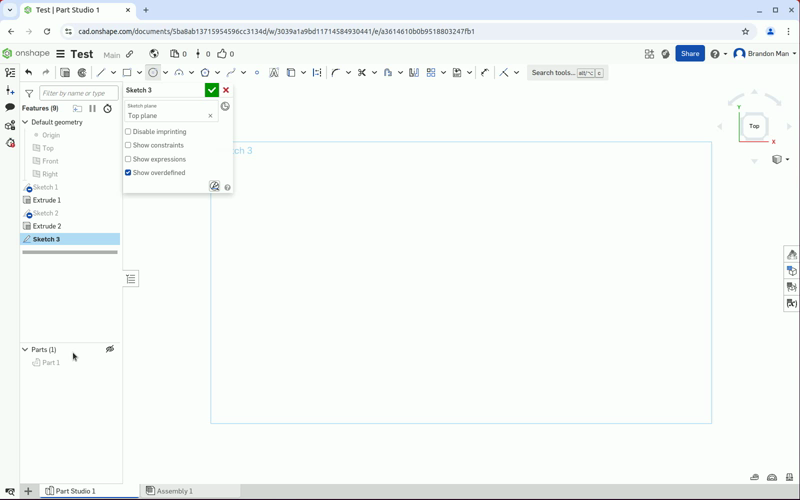
mouse_move(484, 239)
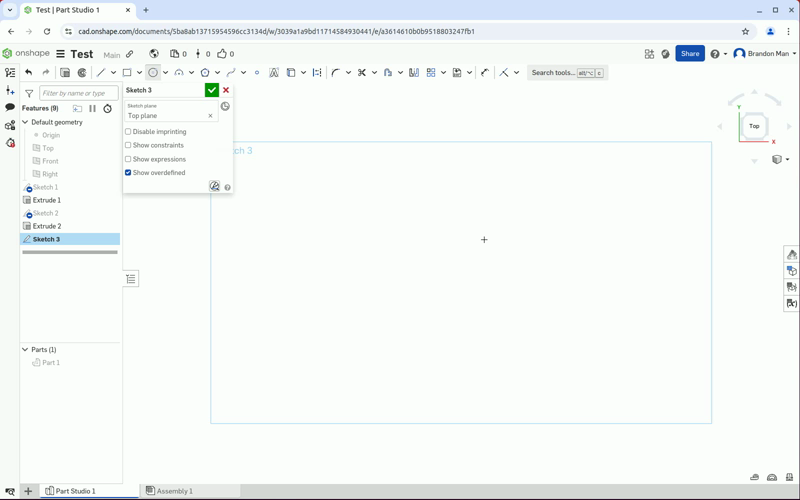
click(484, 239)
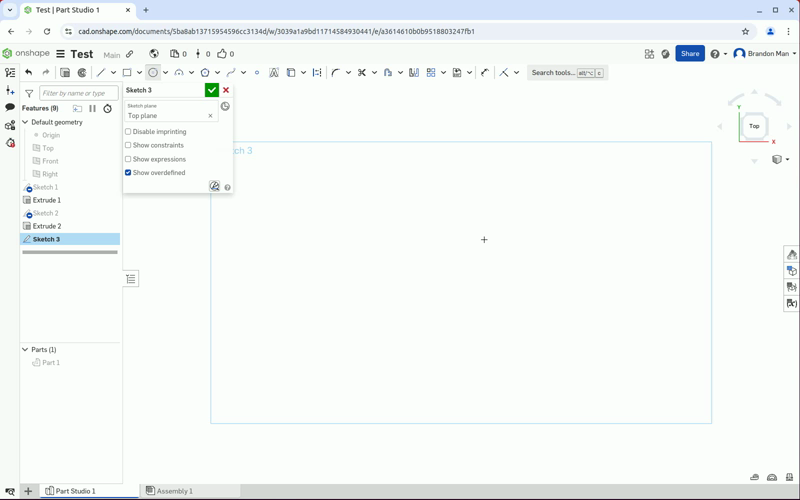
key_up(shift)
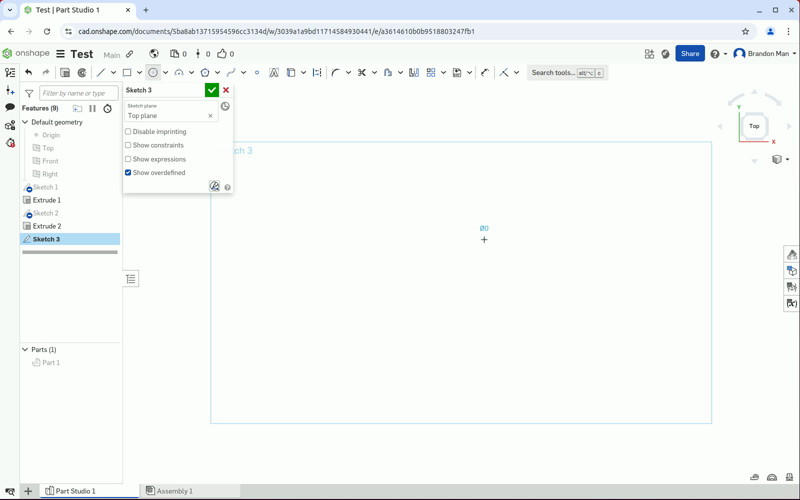
mouse_move(529, 239)
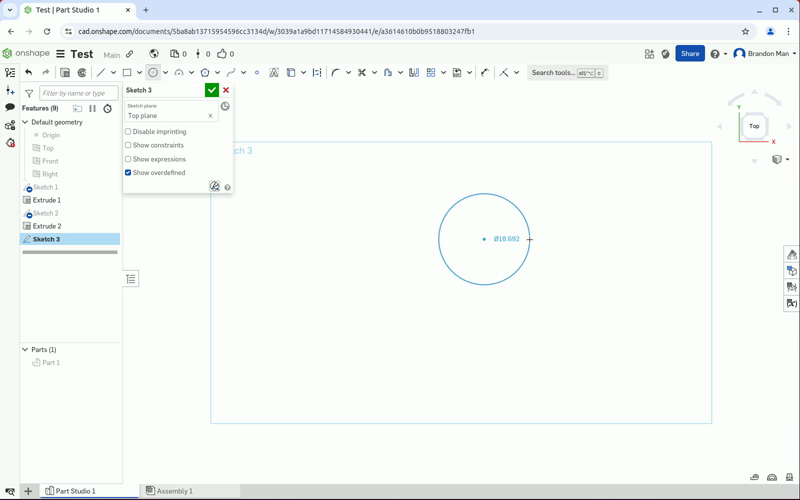
click(529, 239)
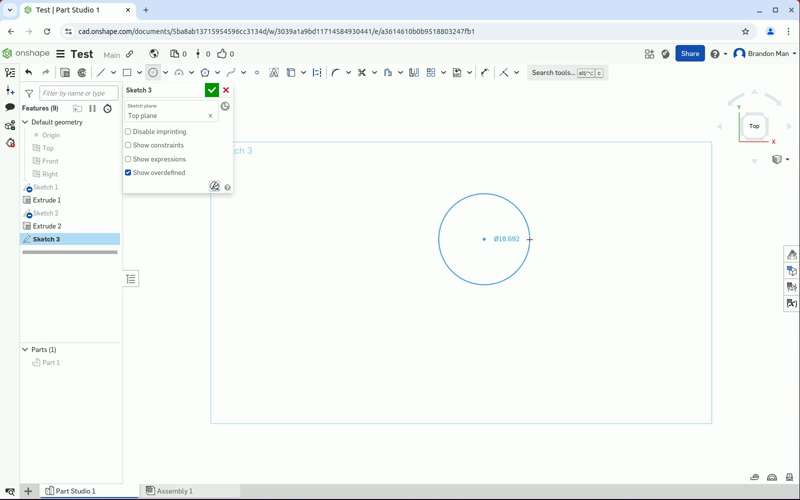
key(esc)
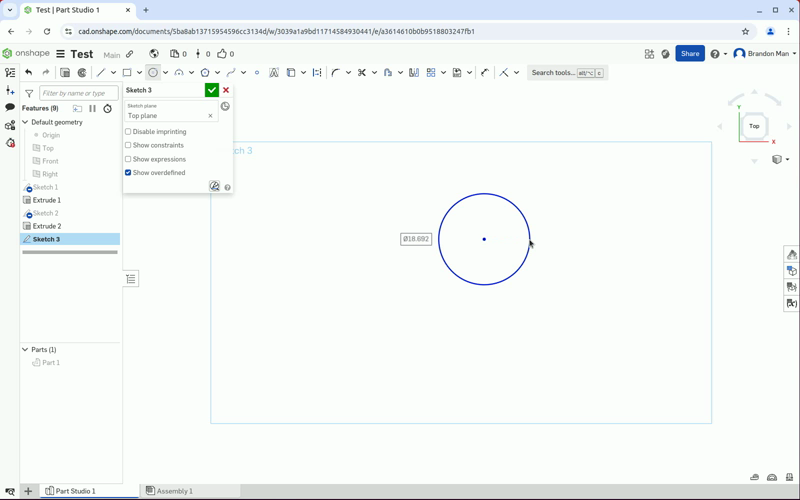
mouse_move(449, 258)
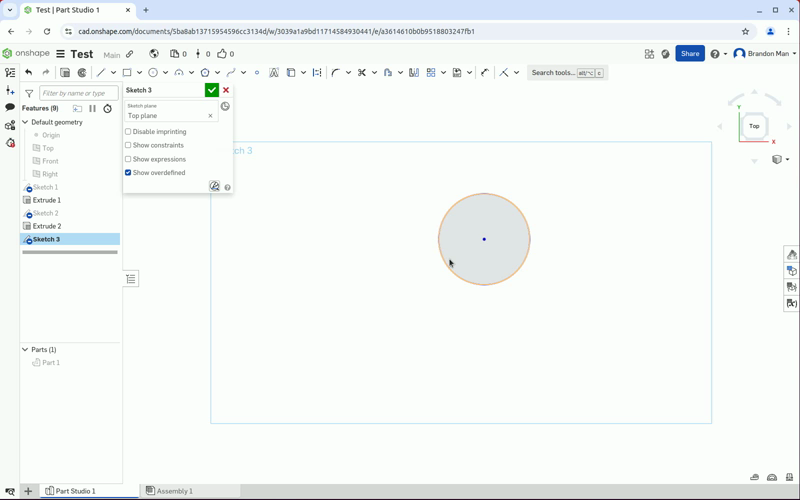
click(449, 258)
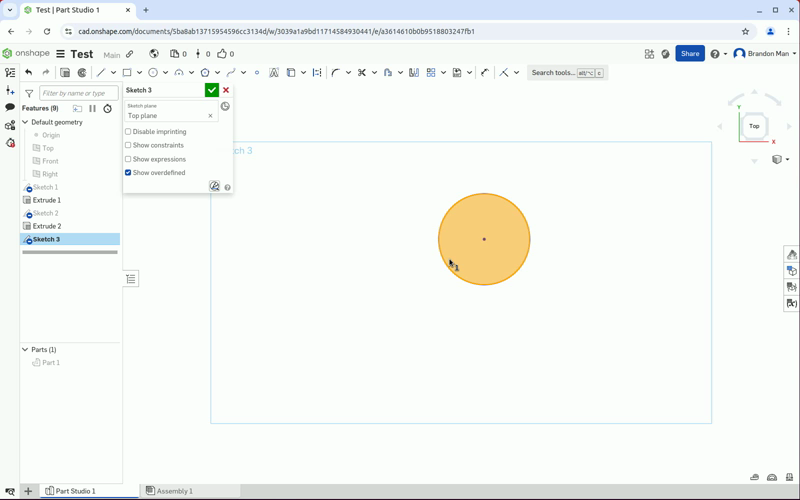
mouse_move(73, 352)
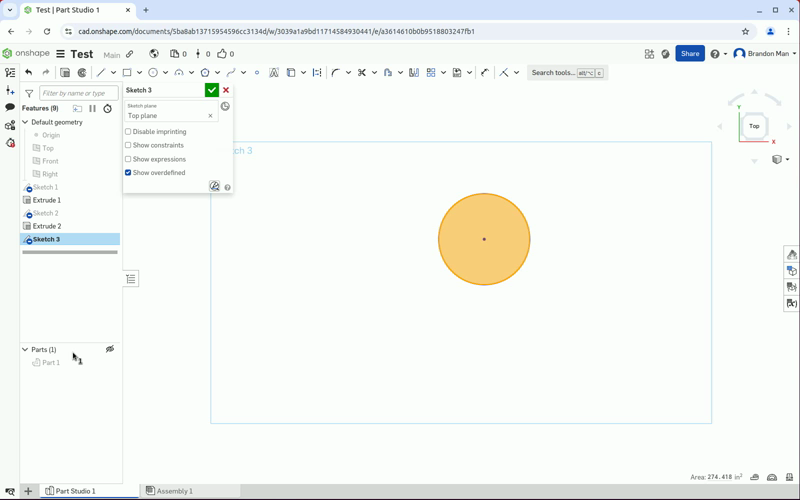
key(shift+y)
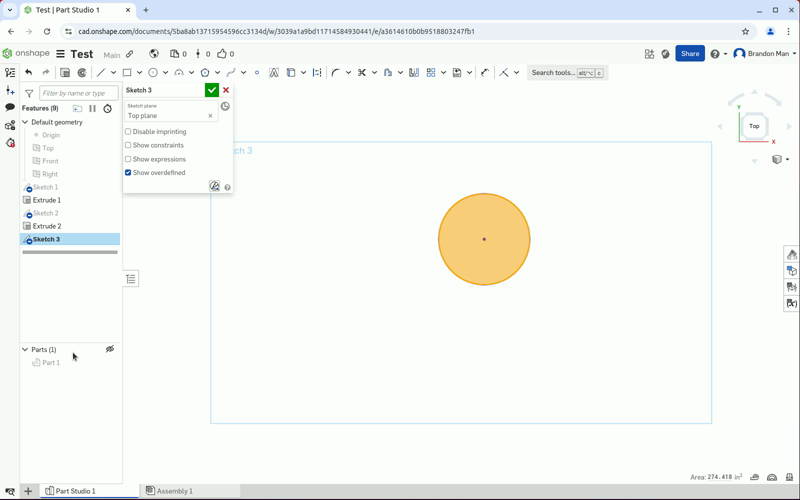
key(shift+e)
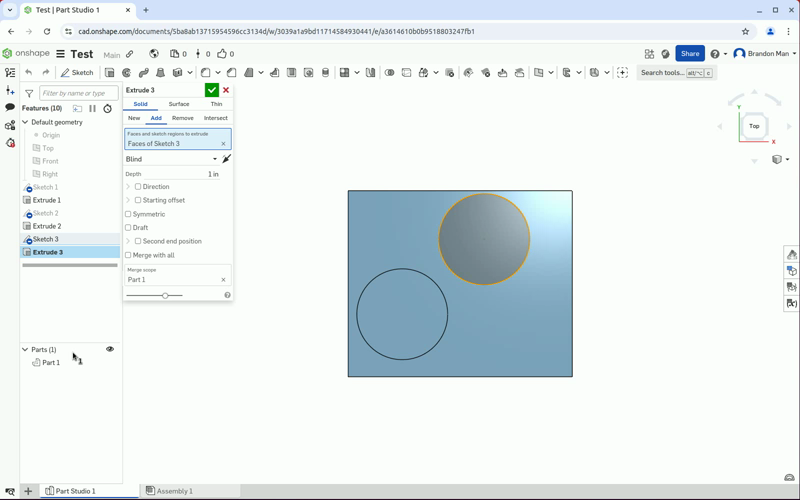
mouse_move(143, 106)
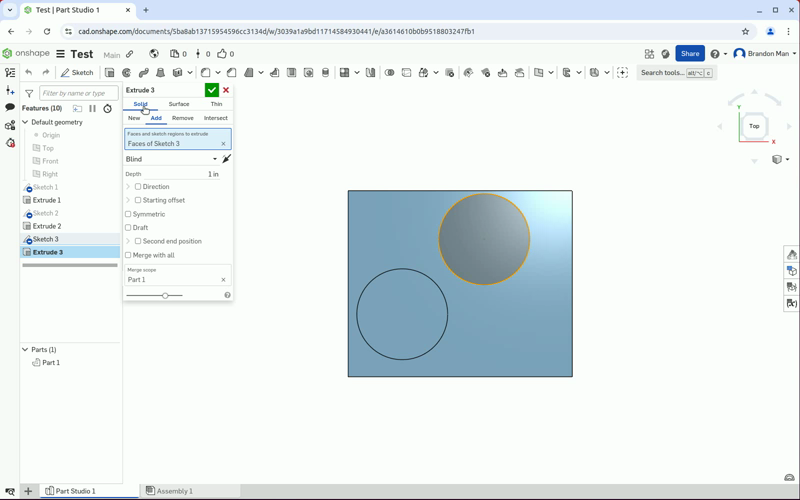
click(143, 106)
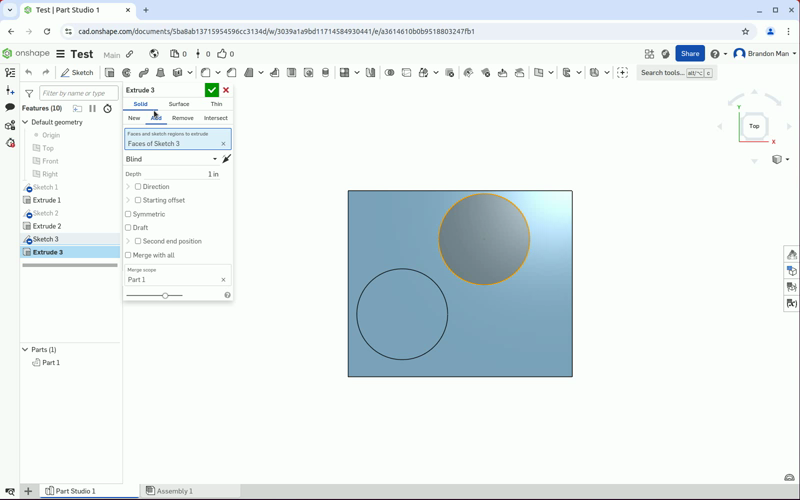
mouse_move(186, 120)
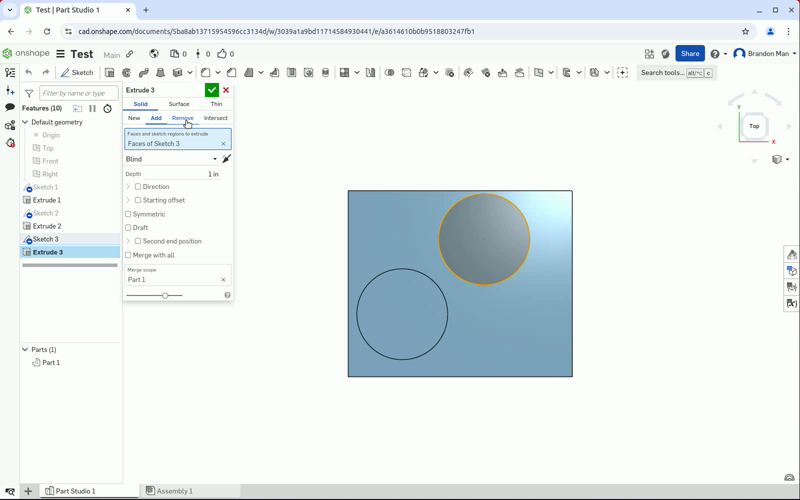
click(186, 120)
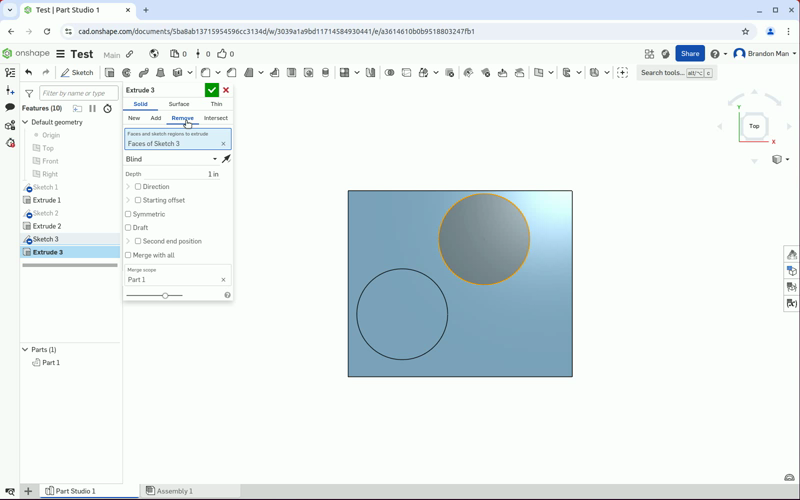
key(tab, 4)
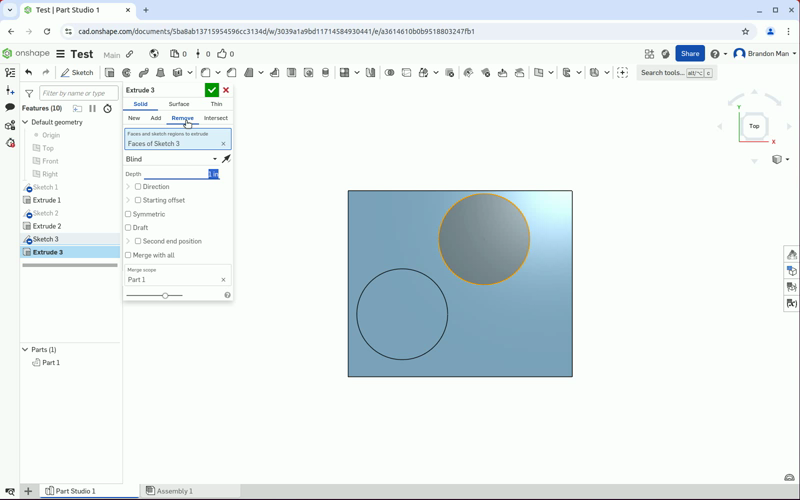
text(2.407)
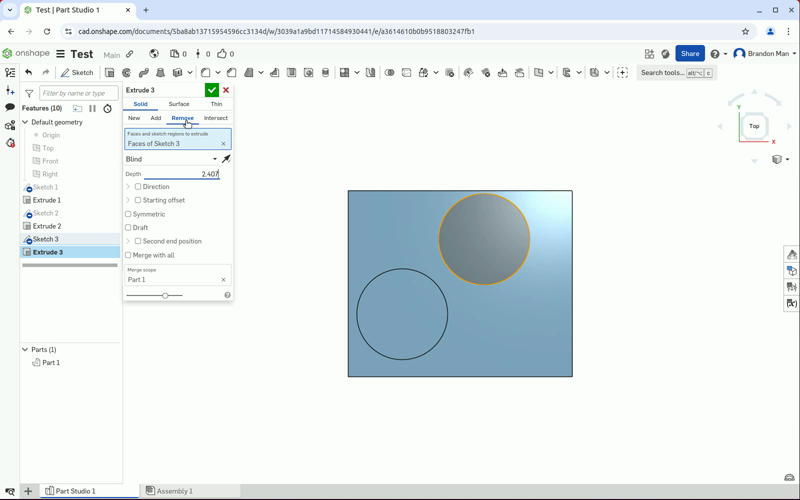
key(tab, 6)
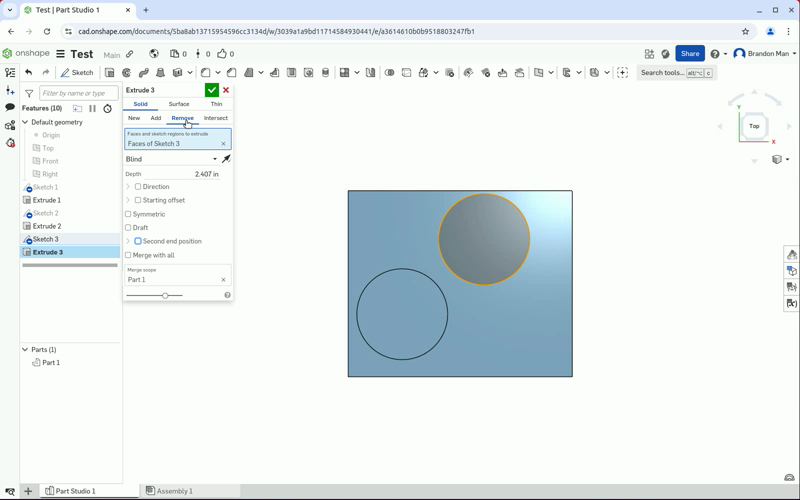
key(space)
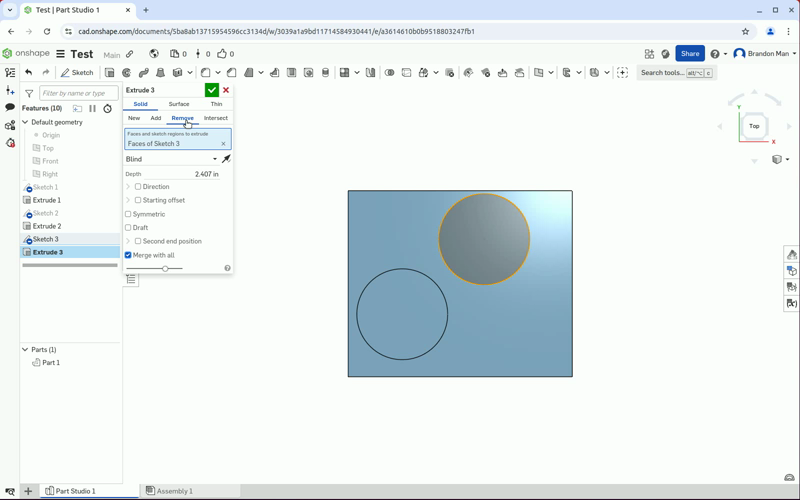
key(enter)
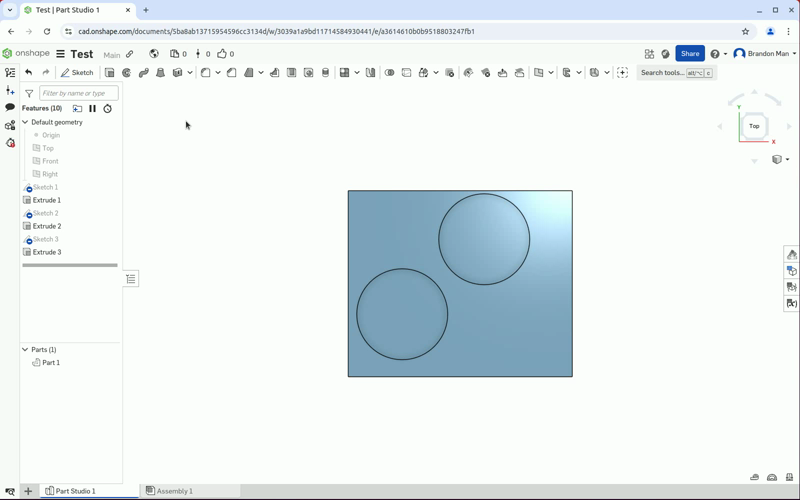
key(shift+h)
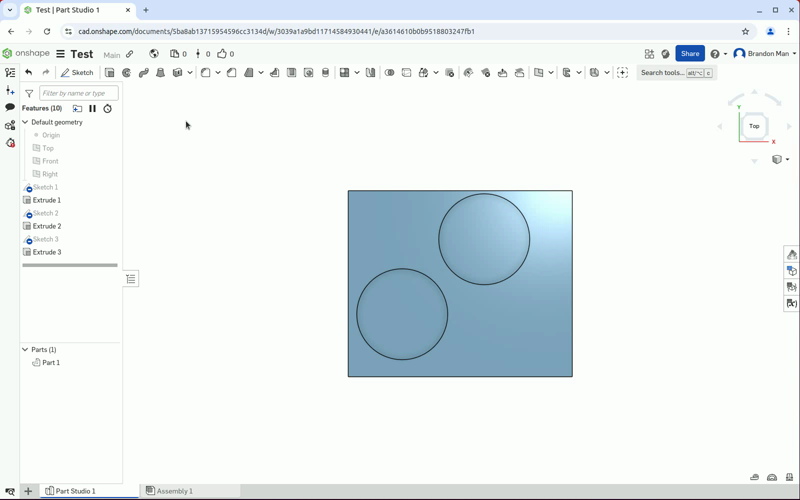
key(shift+h)
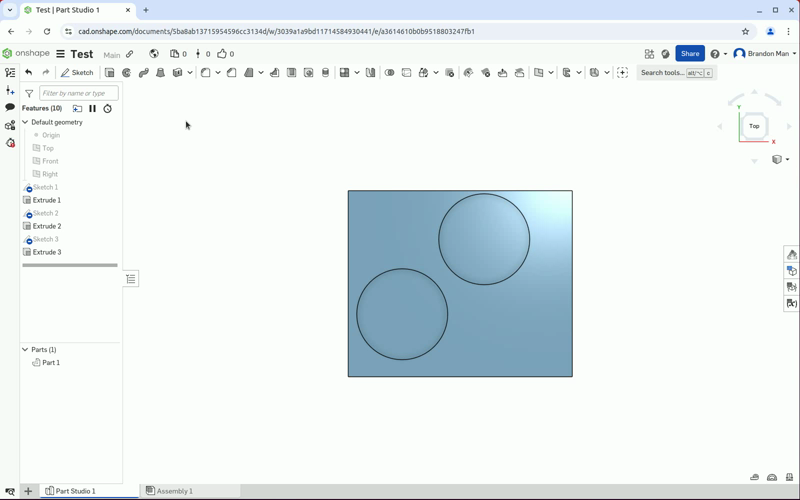
mouse_move(73, 189)
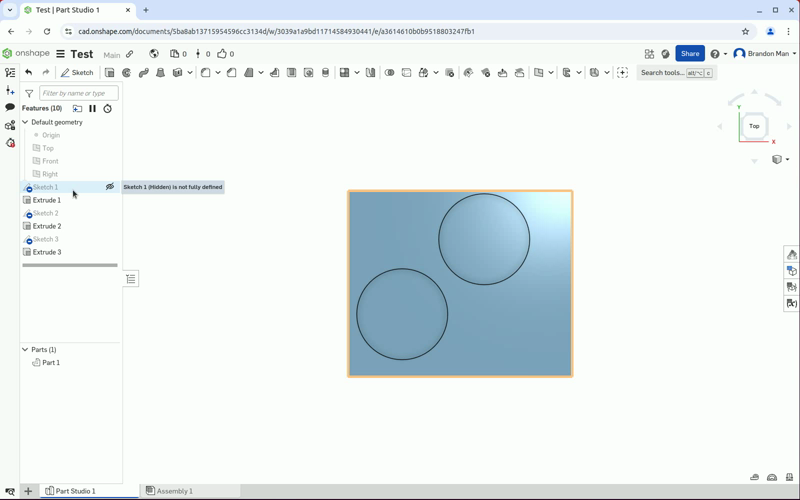
click(73, 189)
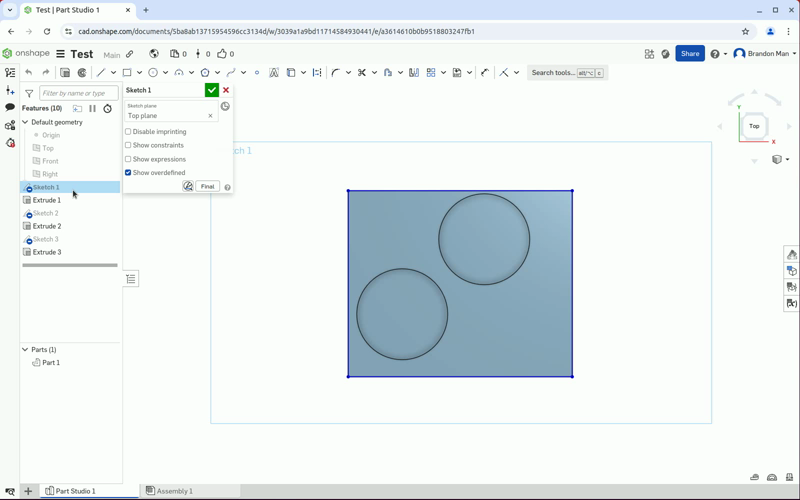
mouse_move(229, 92)
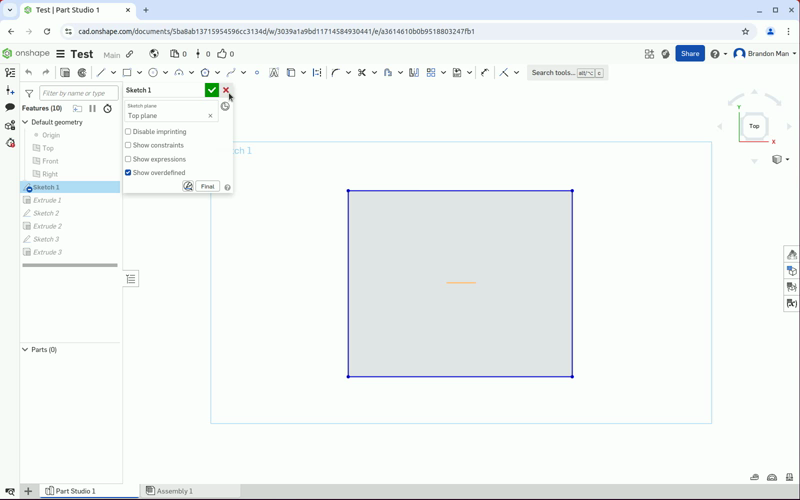
click(229, 92)
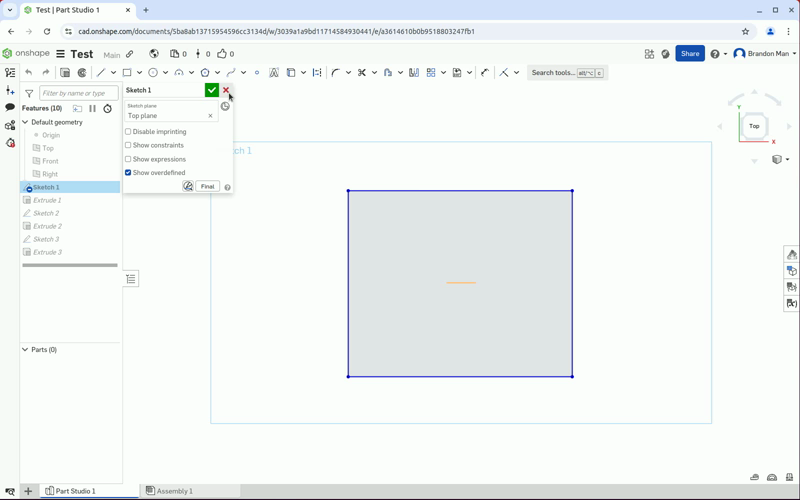
key(shift+s)
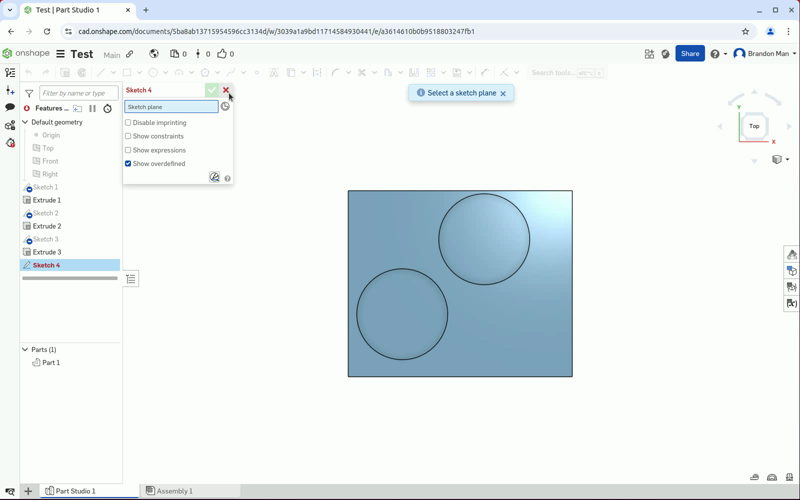
mouse_move(73, 150)
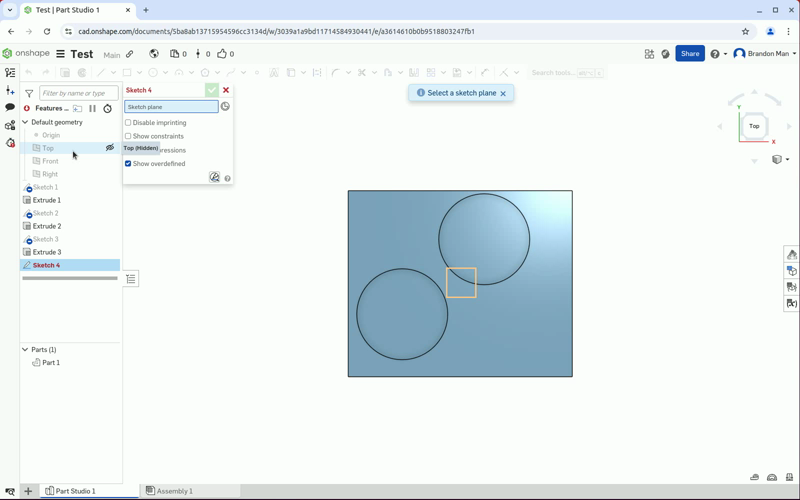
click(73, 150)
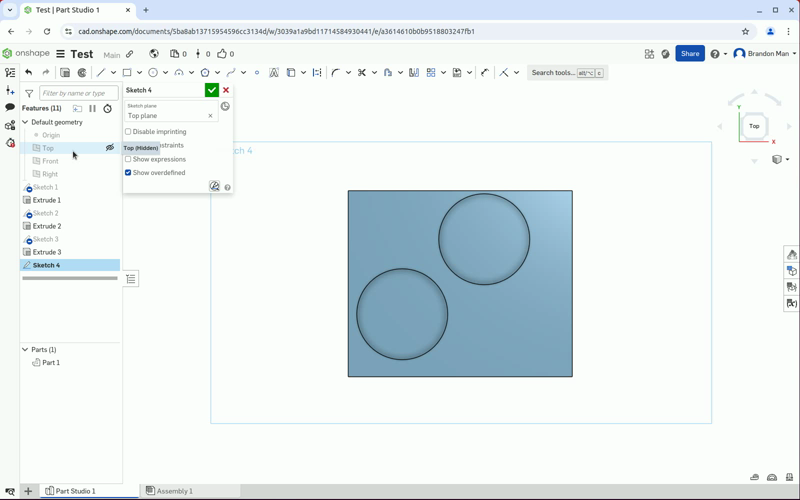
mouse_move(73, 352)
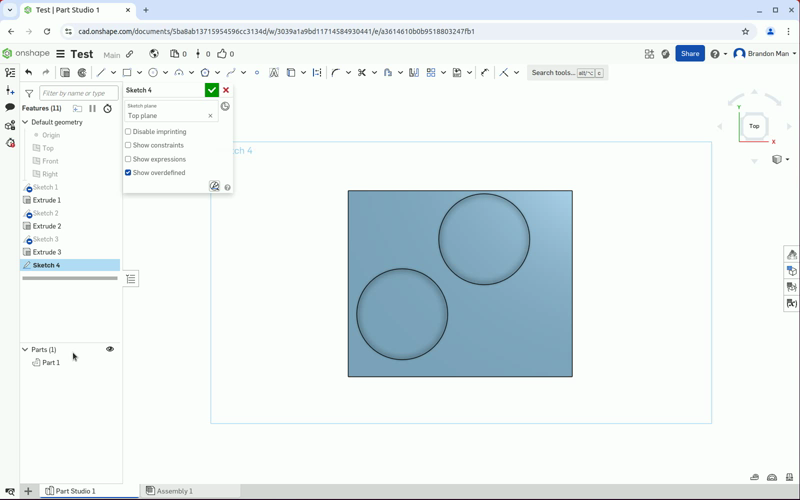
key(y)
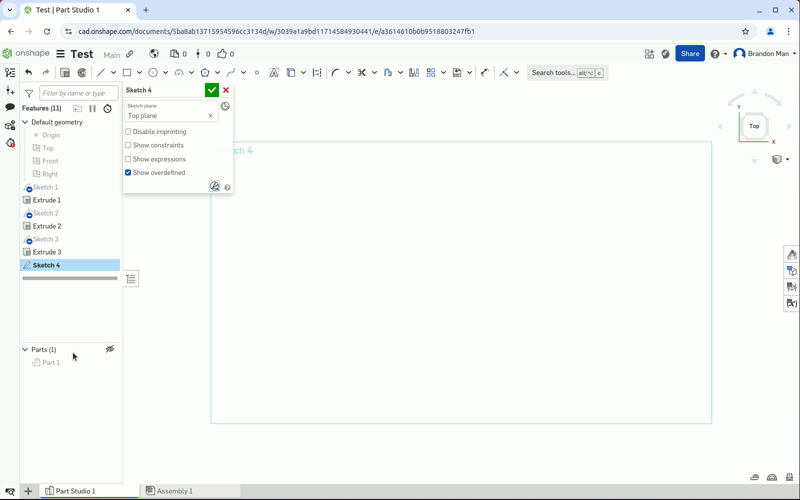
key(c)
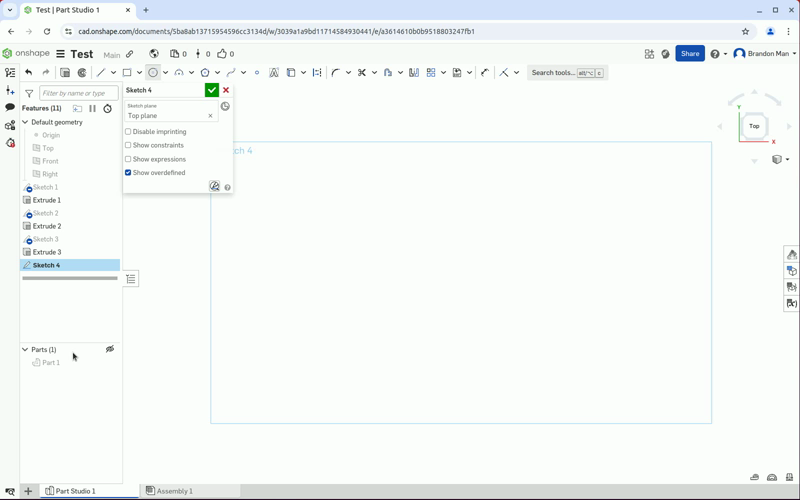
key_down(shift)
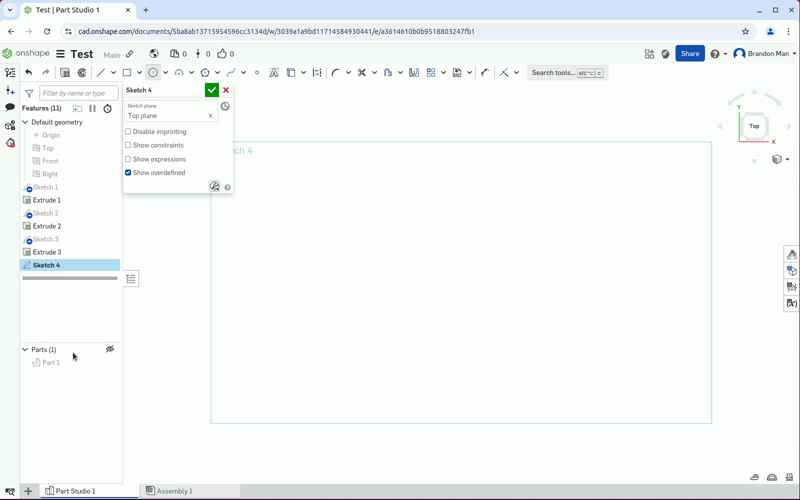
mouse_move(521, 327)
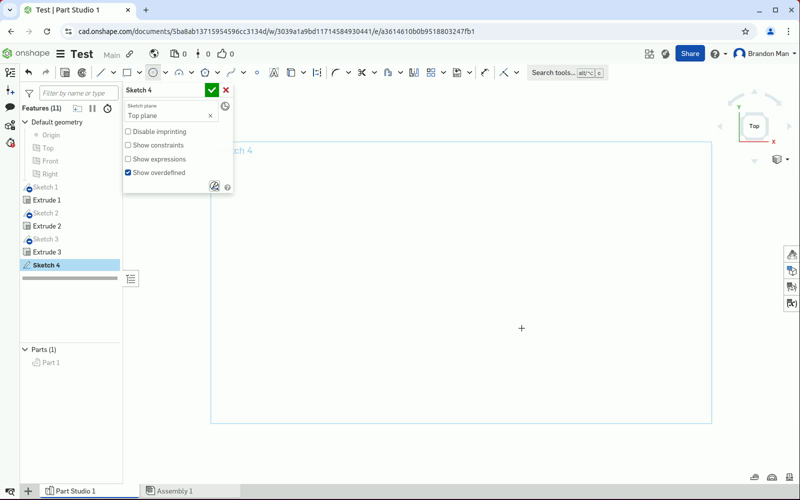
click(521, 327)
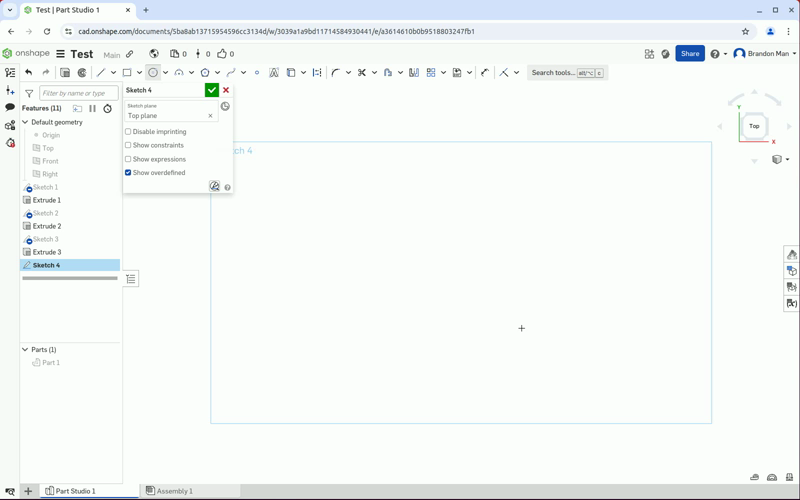
key_up(shift)
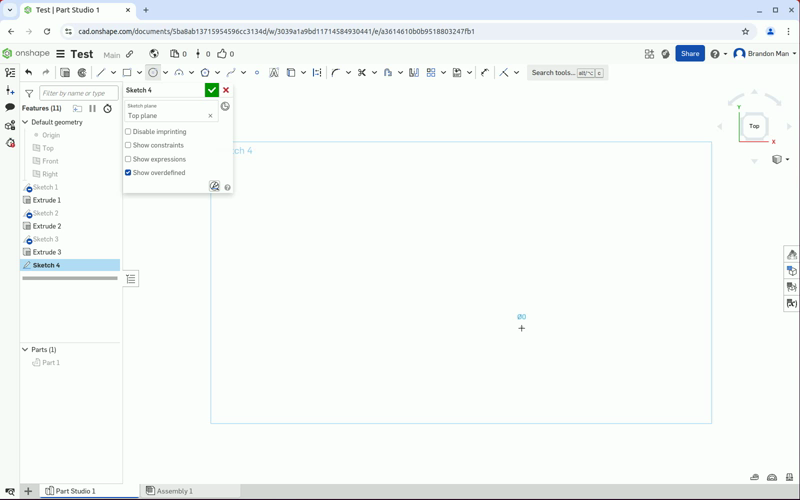
mouse_move(567, 327)
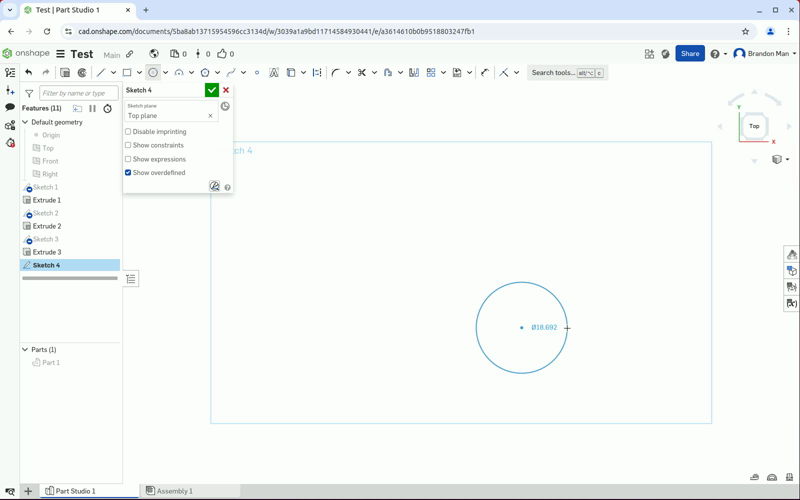
click(567, 327)
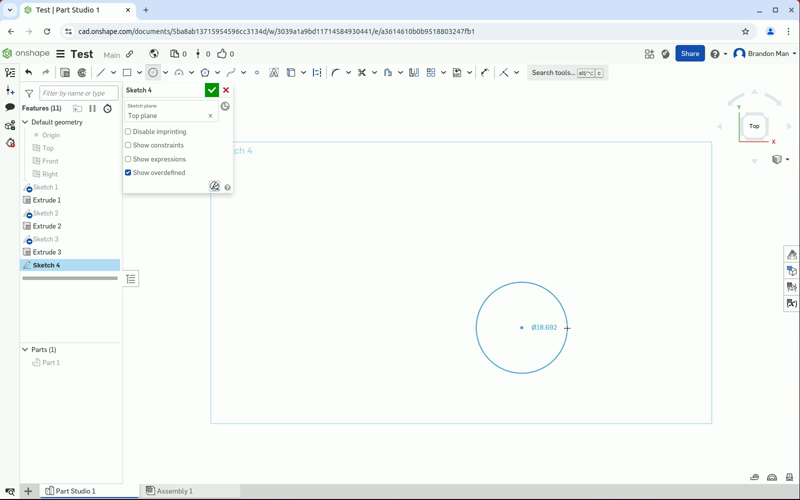
key(esc)
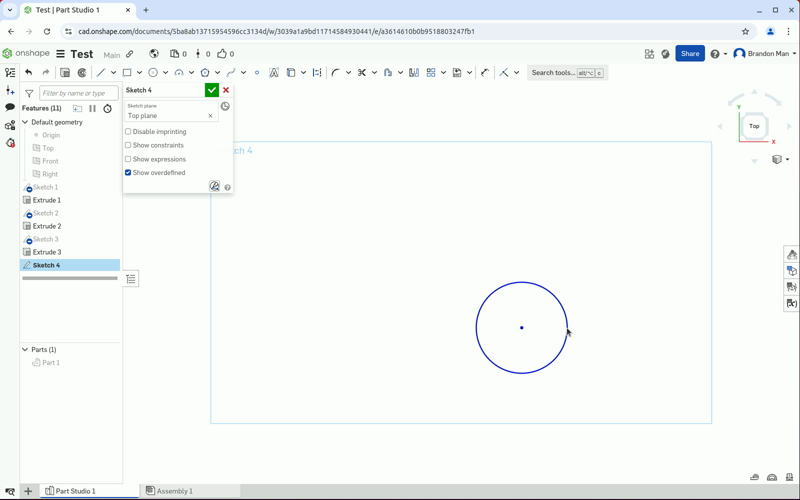
mouse_move(542, 352)
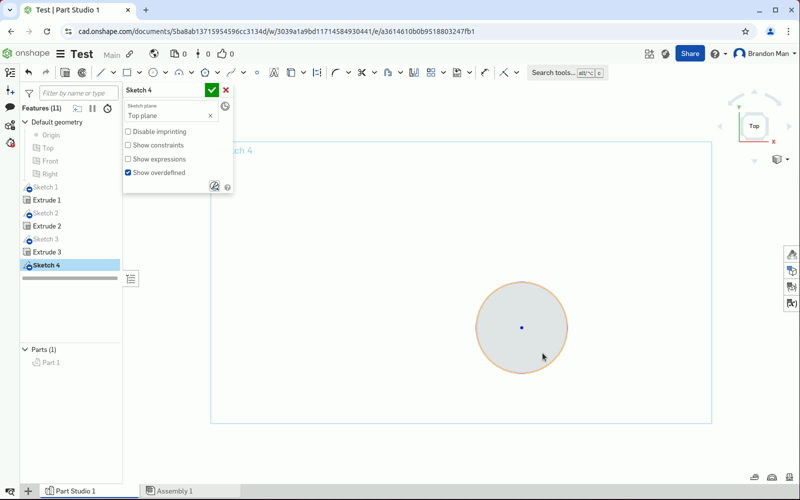
click(542, 352)
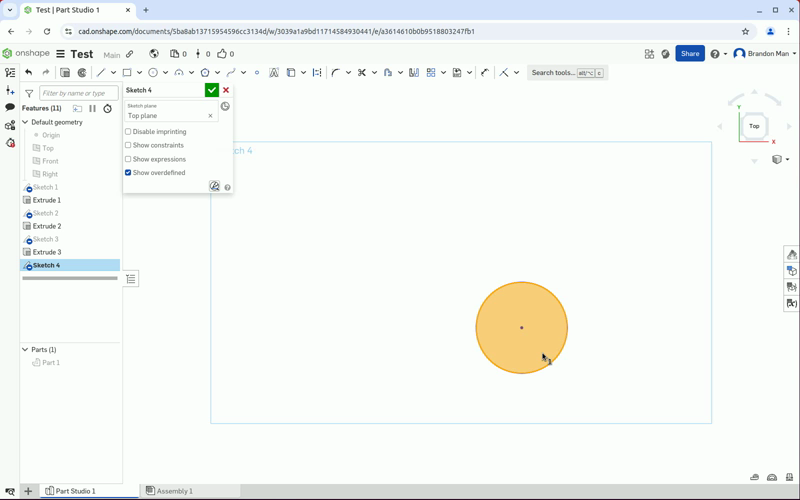
mouse_move(73, 352)
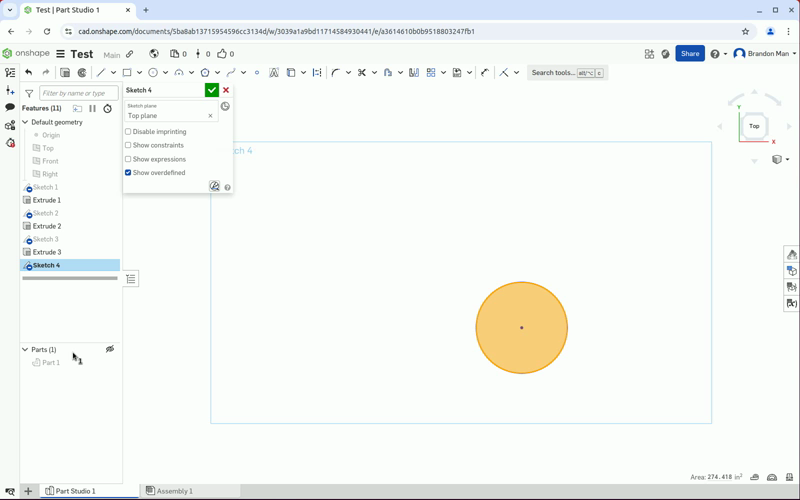
key(shift+y)
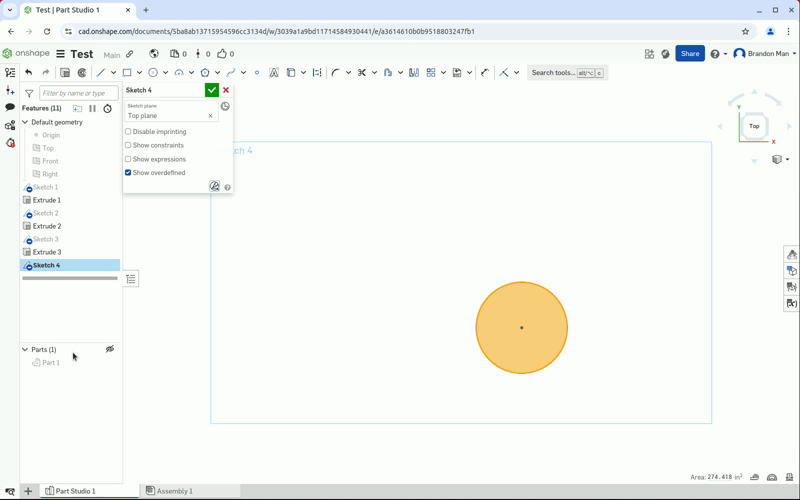
key(shift+e)
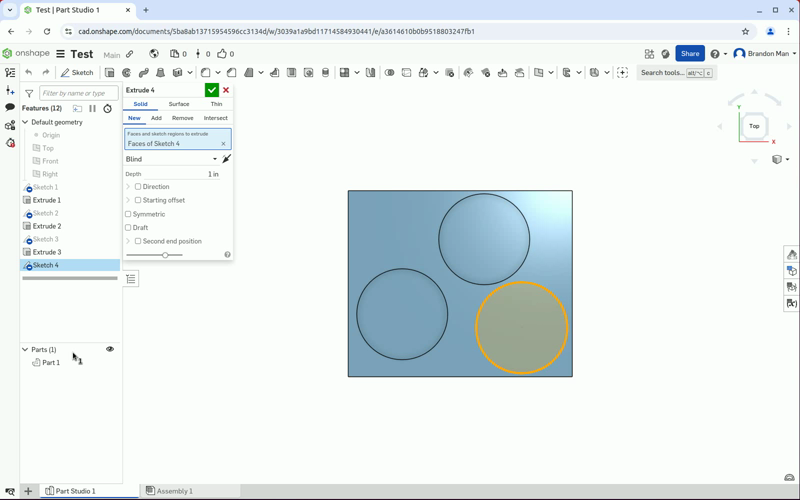
mouse_move(143, 106)
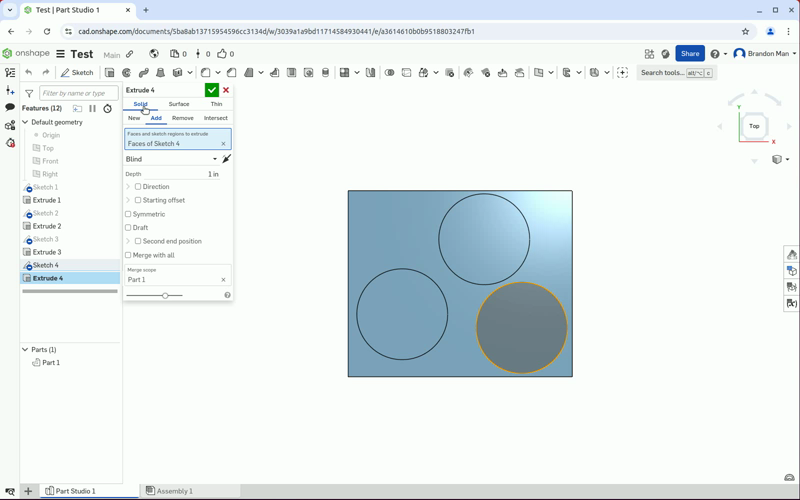
click(143, 106)
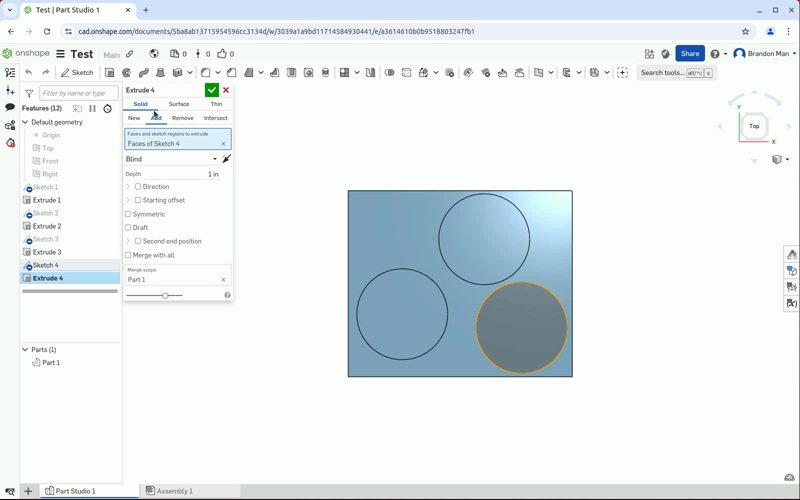
mouse_move(186, 120)
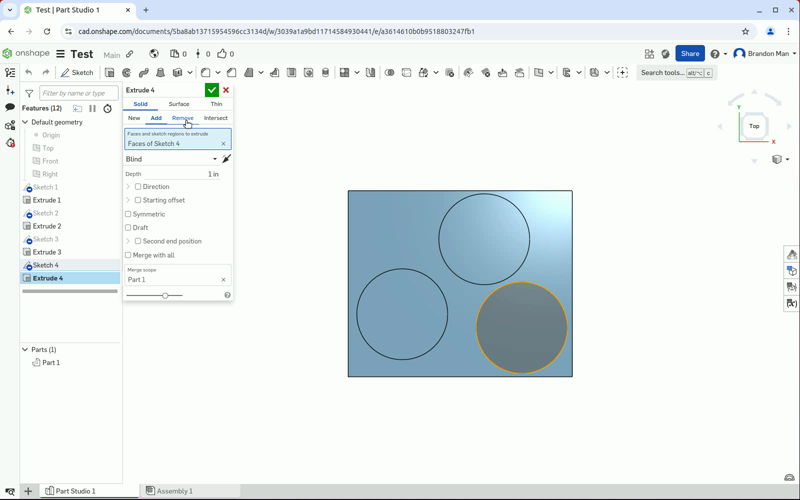
click(186, 120)
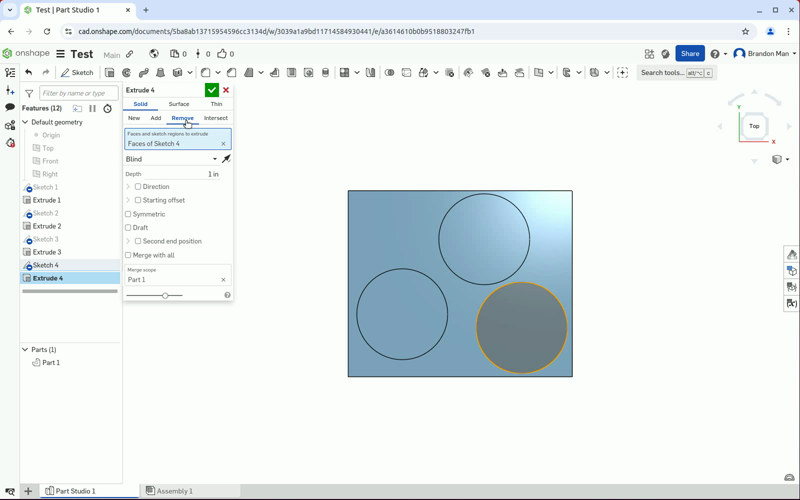
key(tab, 4)
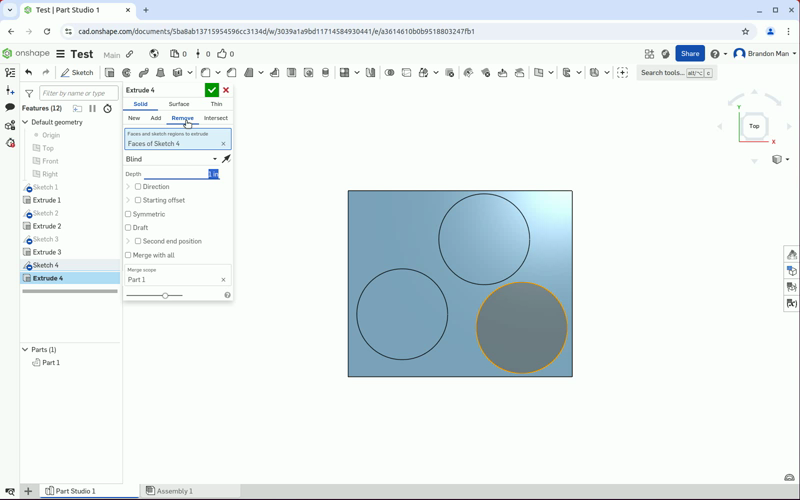
text(2.407)
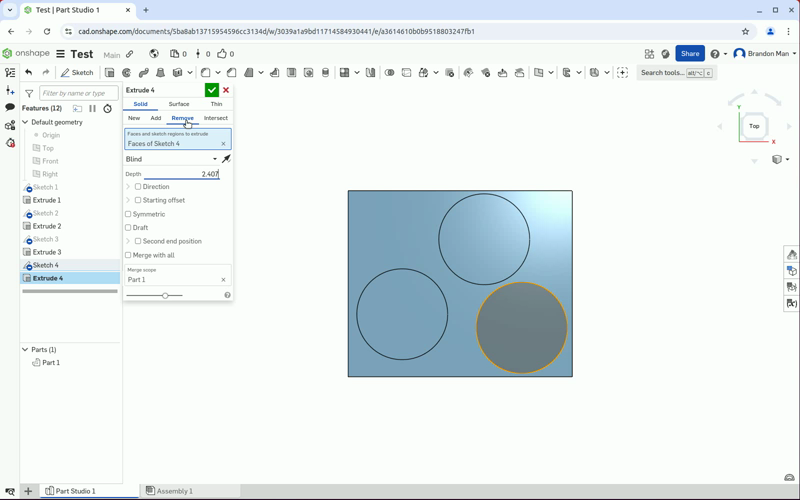
key(tab, 6)
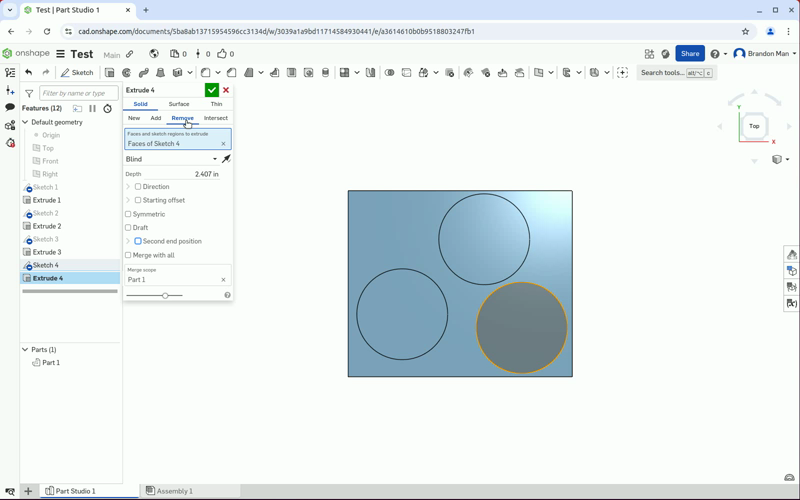
key(space)
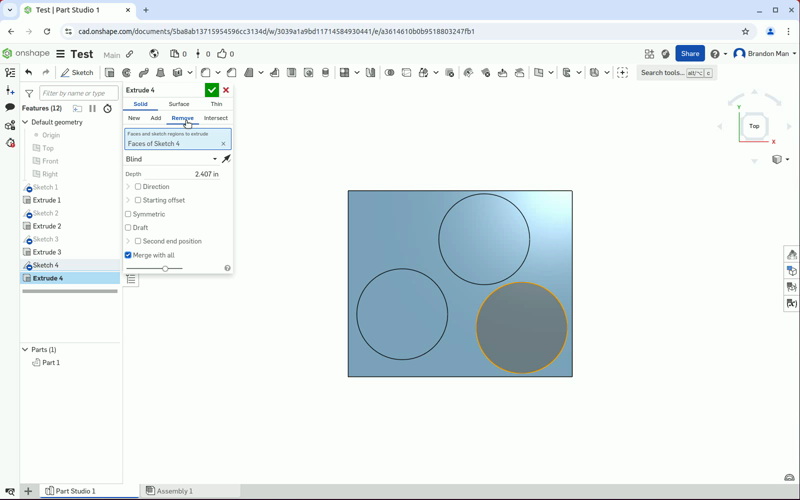
key(enter)
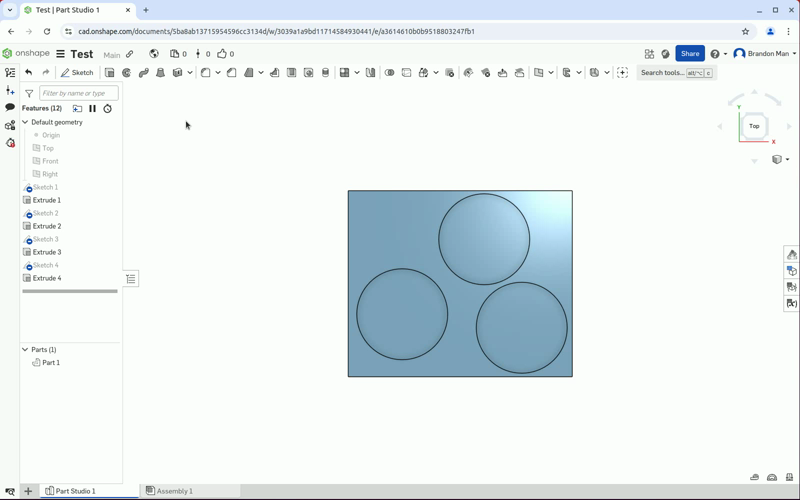
key(shift+h)
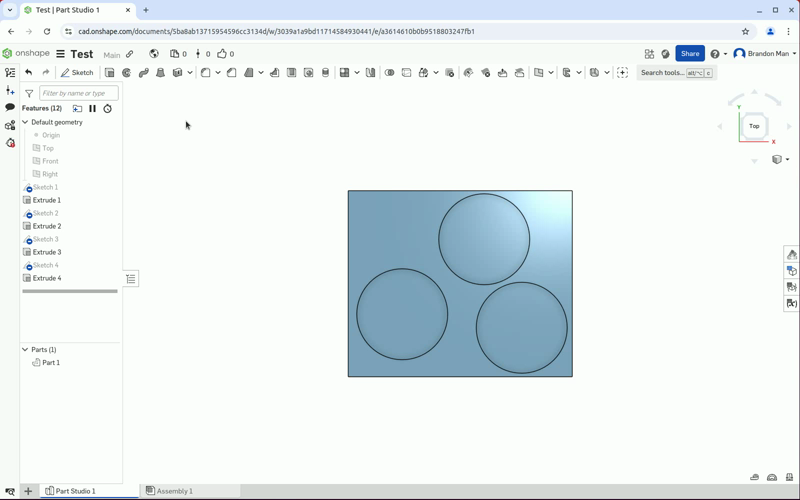
key(shift+h)
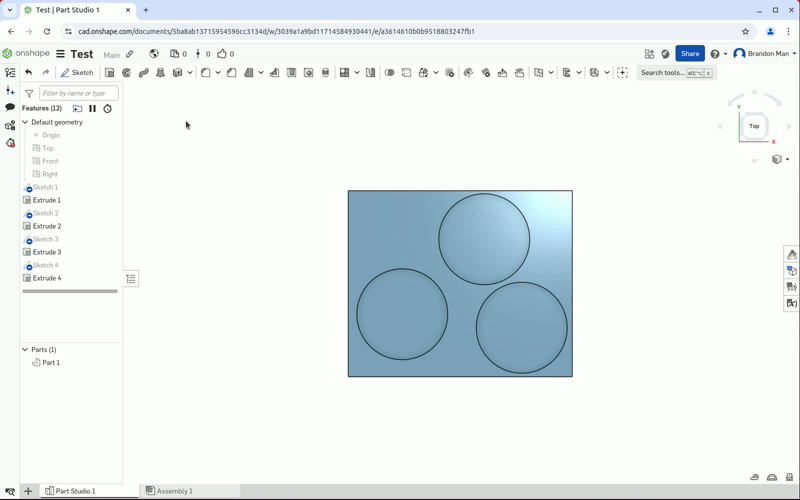
key(shift+7)
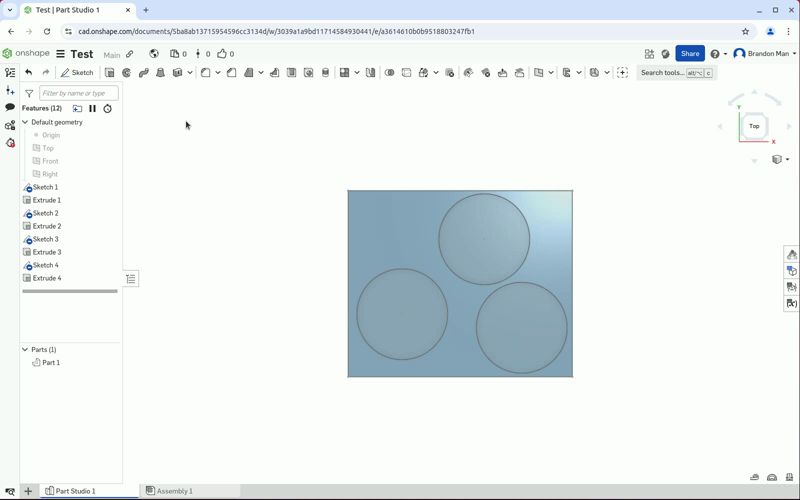
key(up, 3)
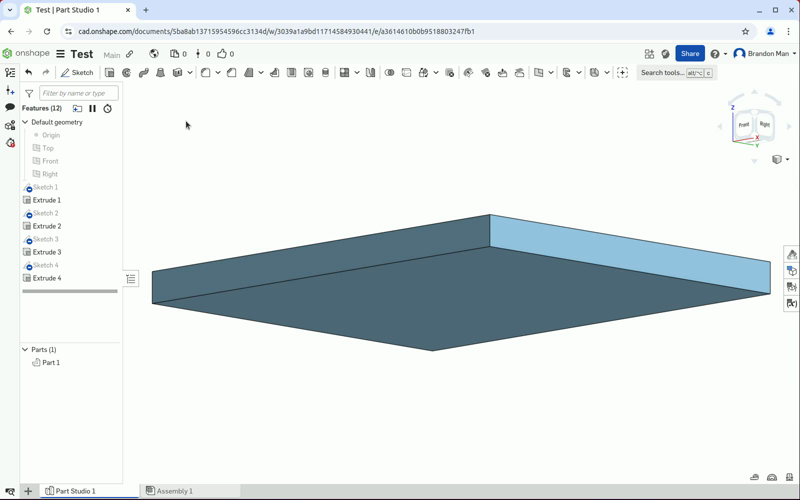
key(left, 3)
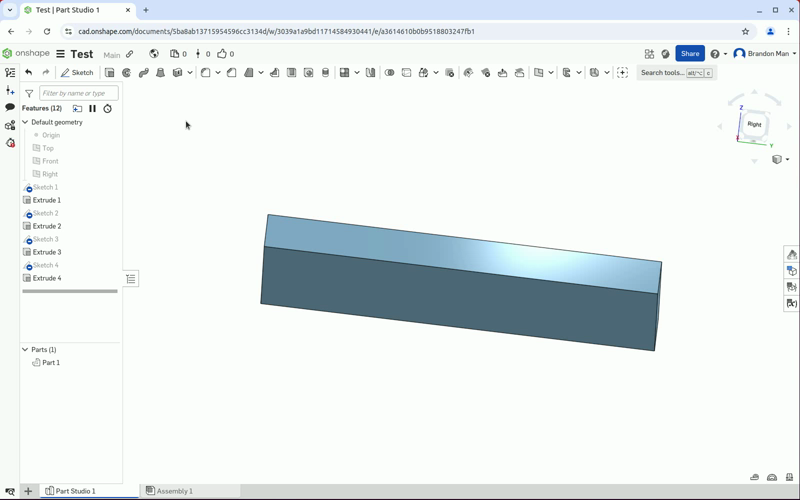
key(right, 3)
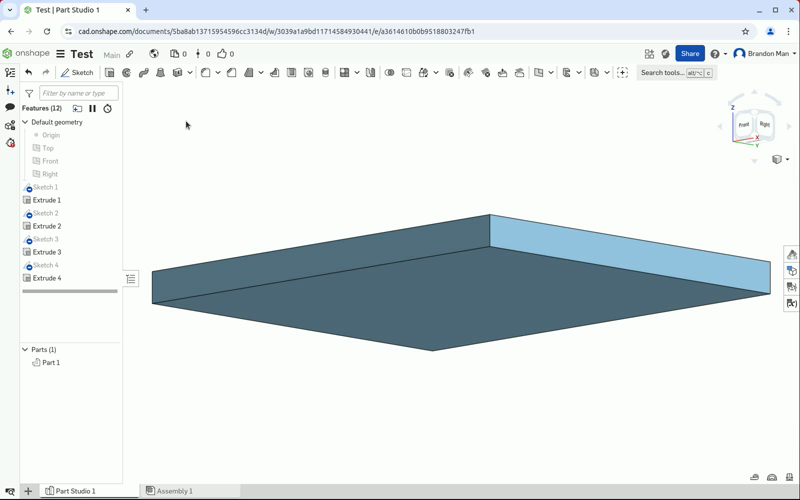
key(down, 3)
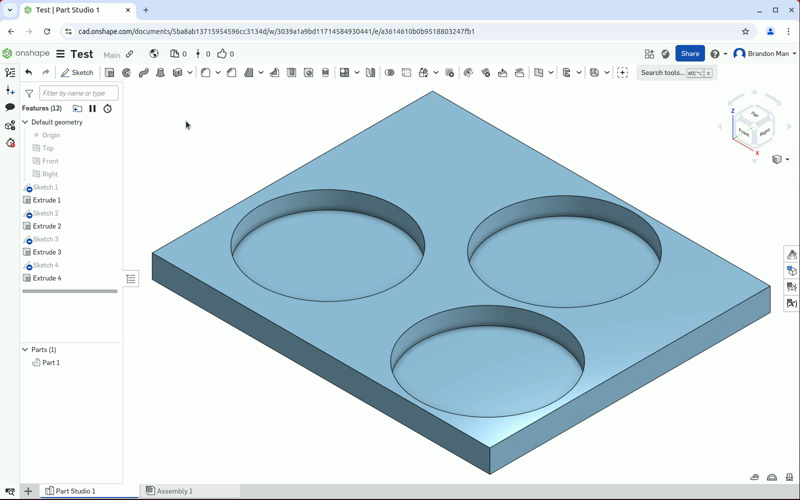
mouse_move(73, 189)
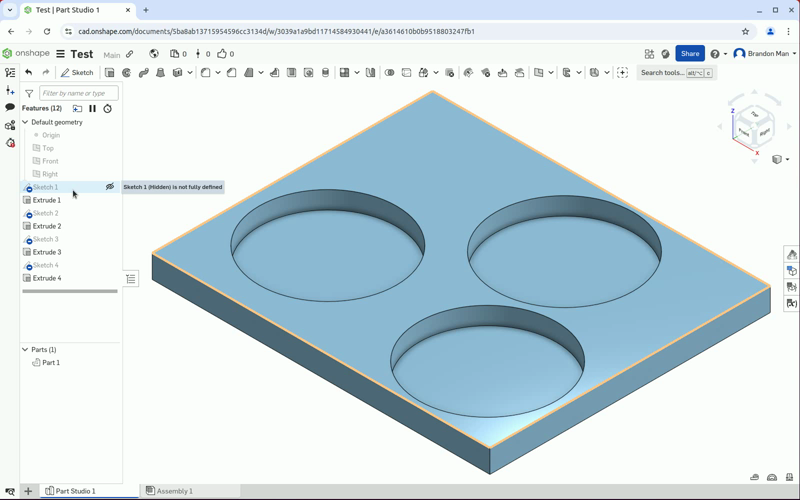
click(73, 189)